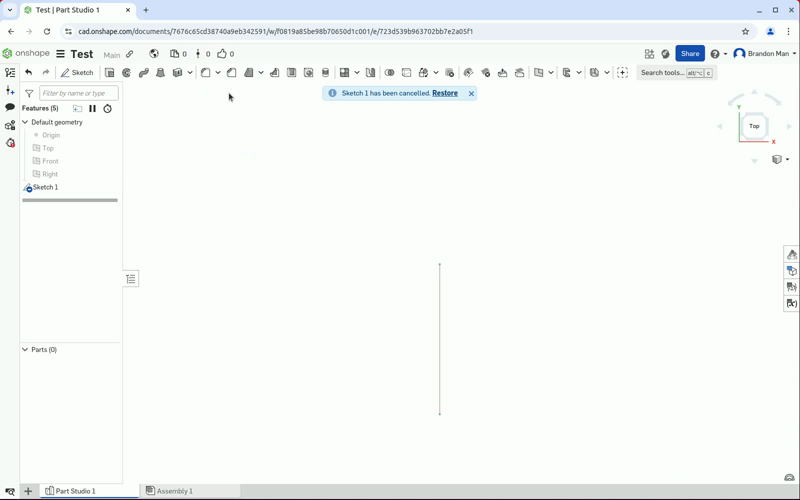
key(shift+h)
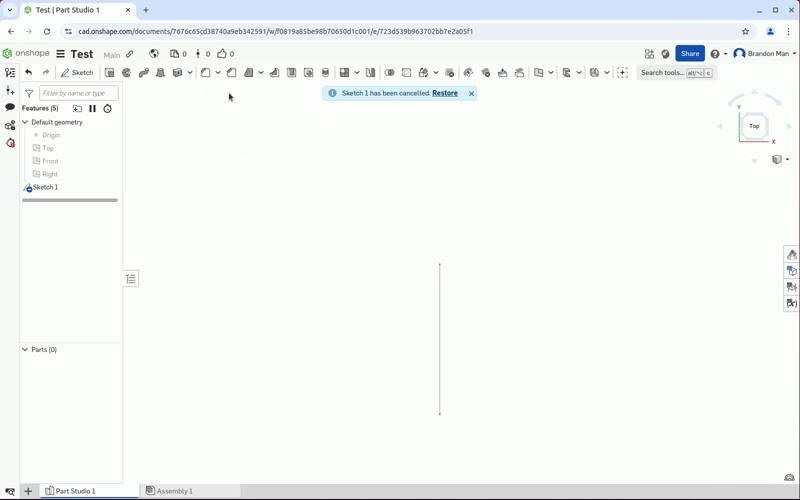
key(shift+s)
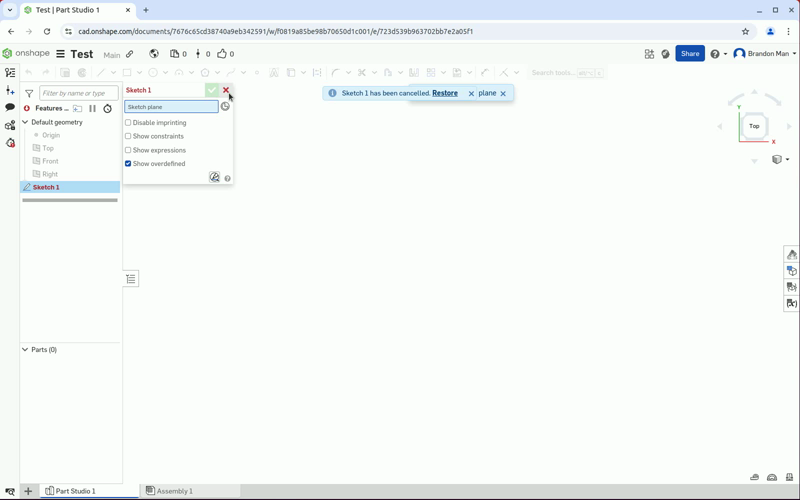
mouse_move(73, 150)
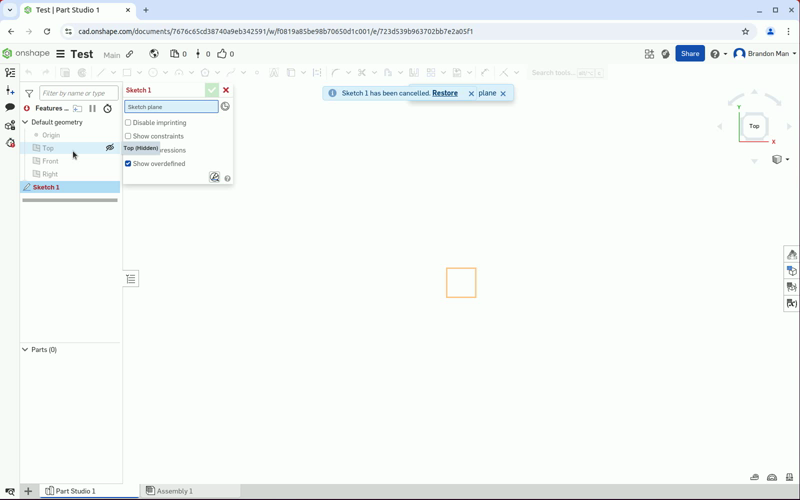
click(73, 150)
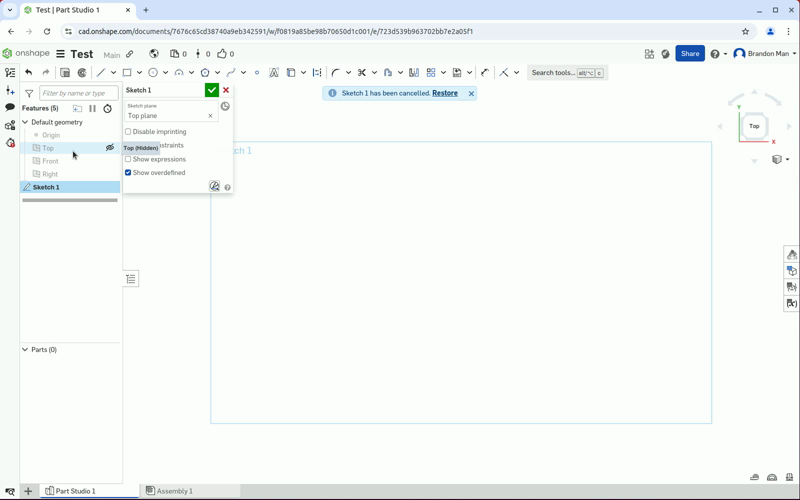
mouse_move(73, 352)
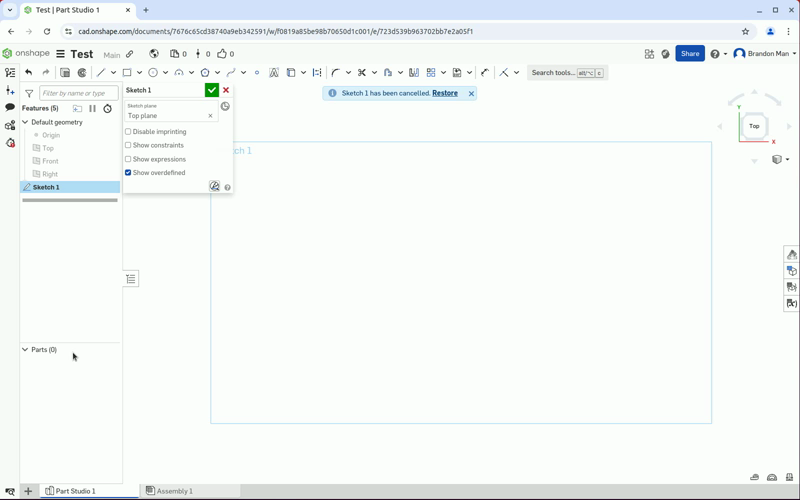
key(y)
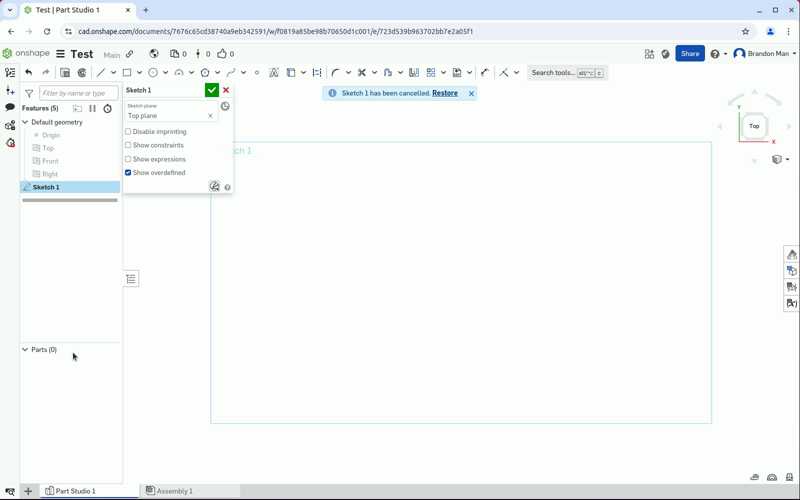
key(l)
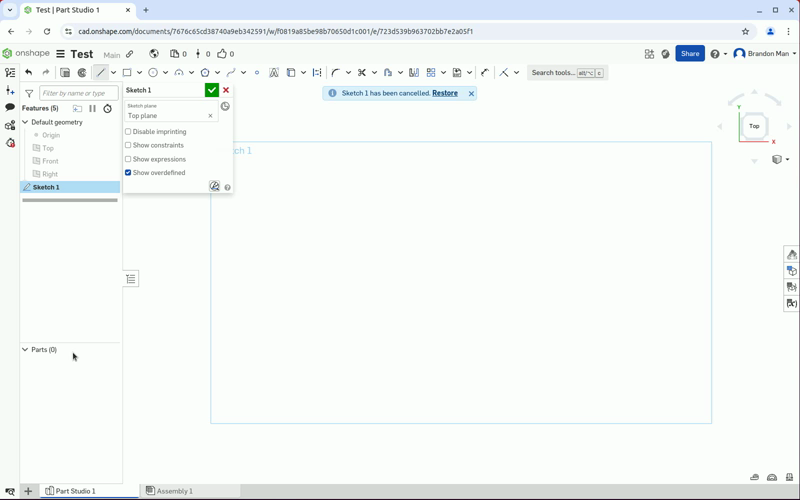
key_down(shift)
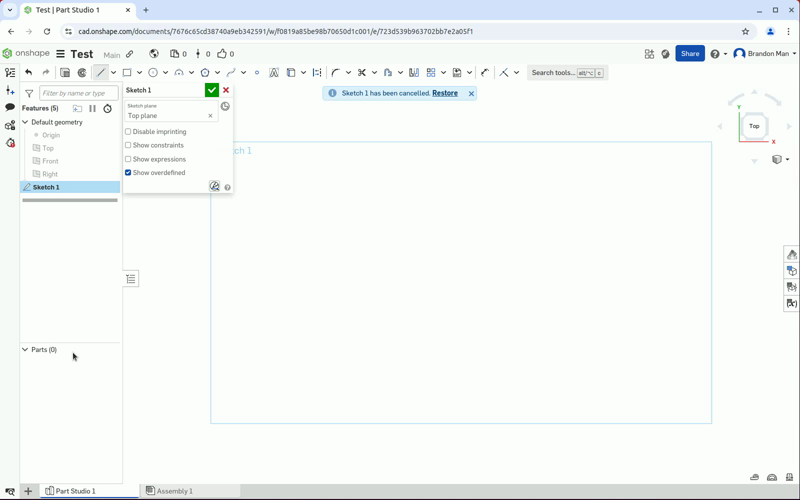
mouse_move(401, 379)
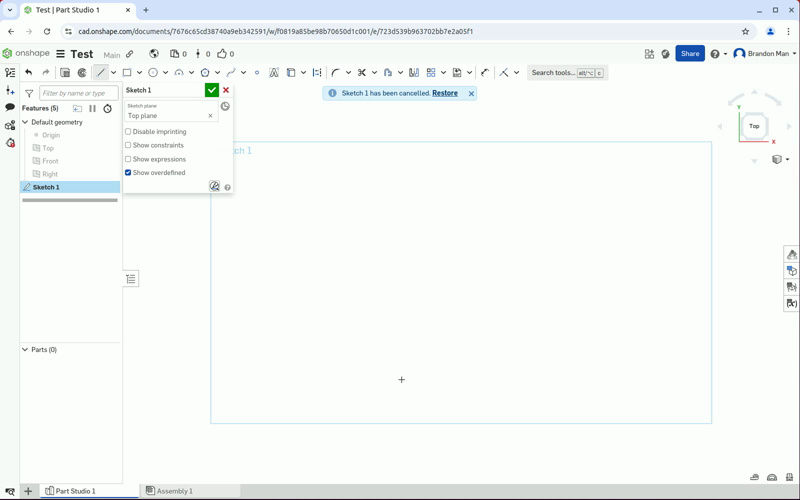
click(401, 379)
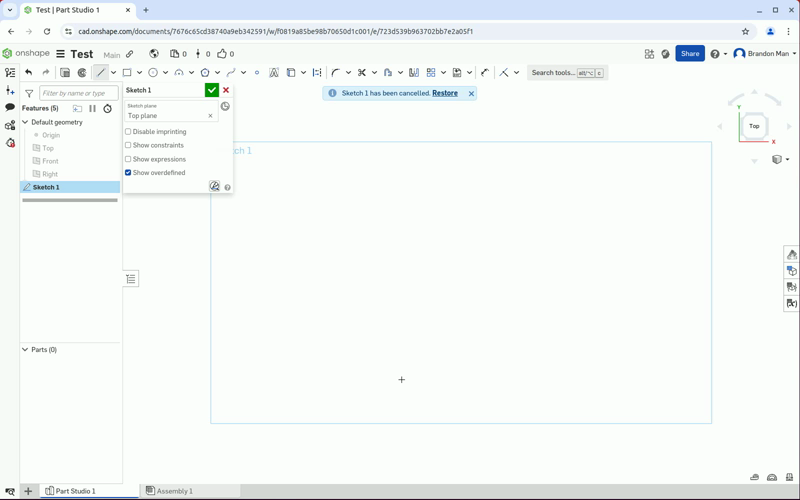
key_up(shift)
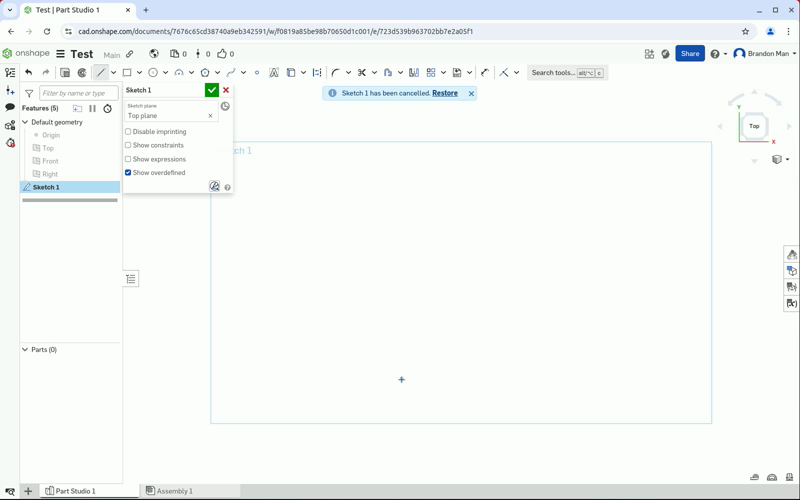
key_down(shift)
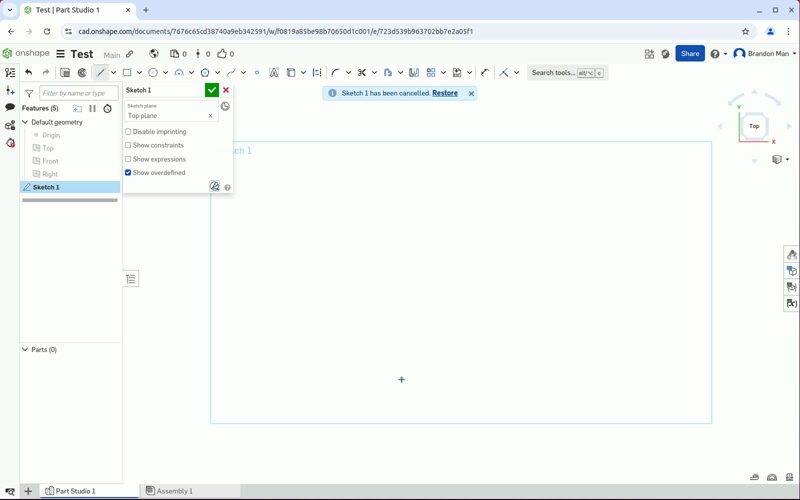
mouse_move(517, 379)
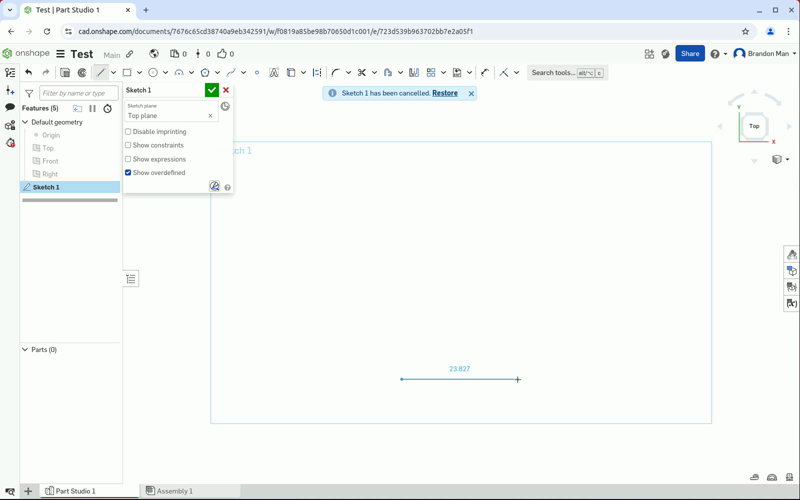
click(517, 379)
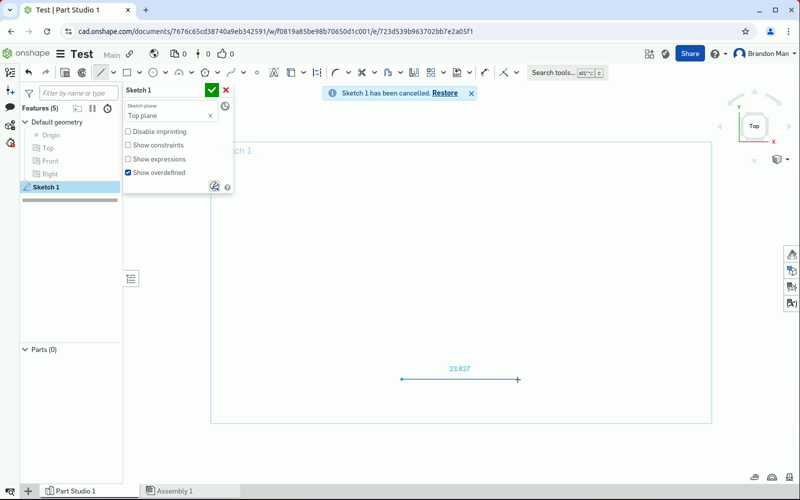
key_up(shift)
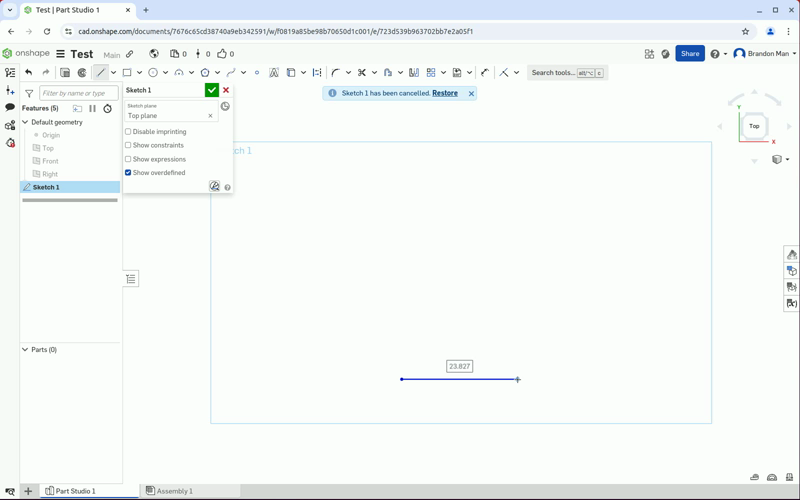
key_down(shift)
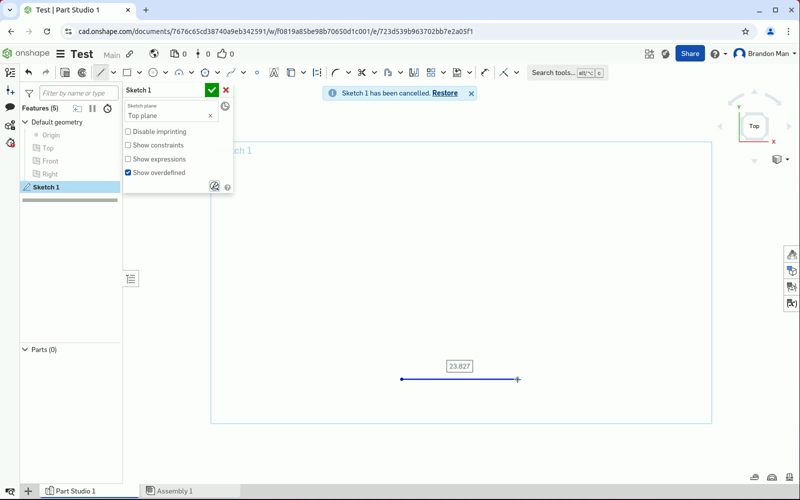
mouse_move(517, 186)
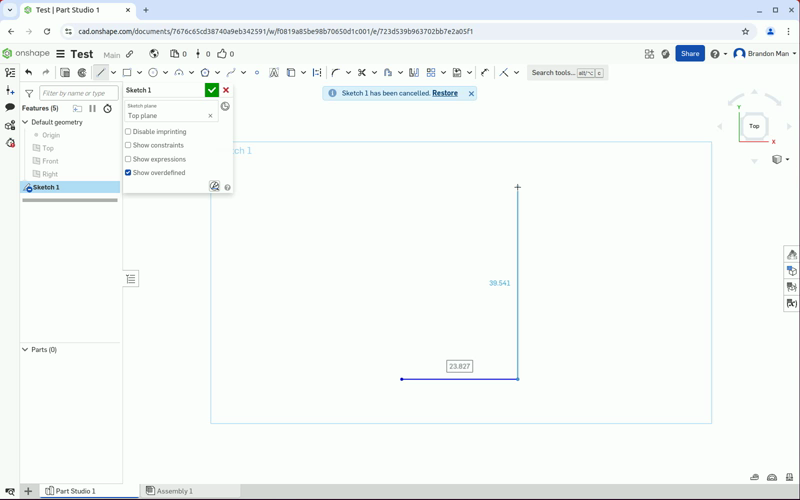
click(517, 186)
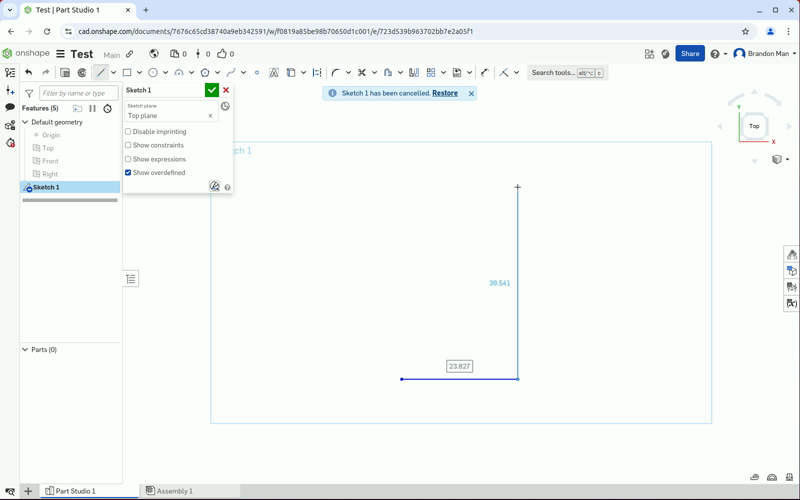
key_up(shift)
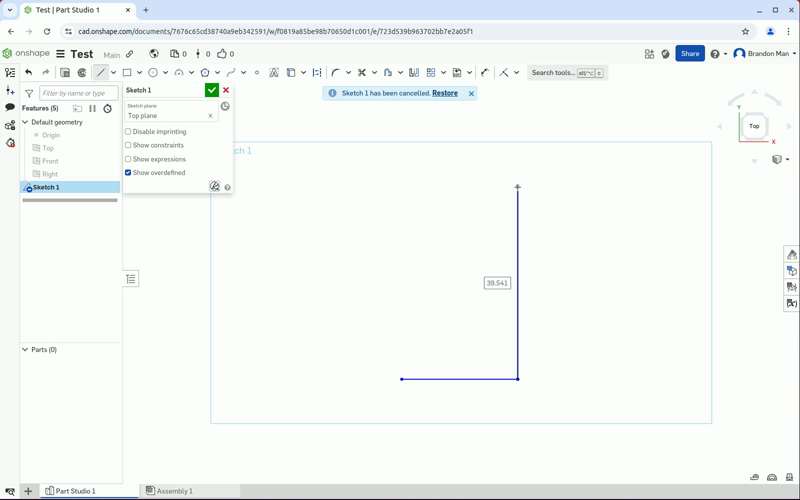
key_down(shift)
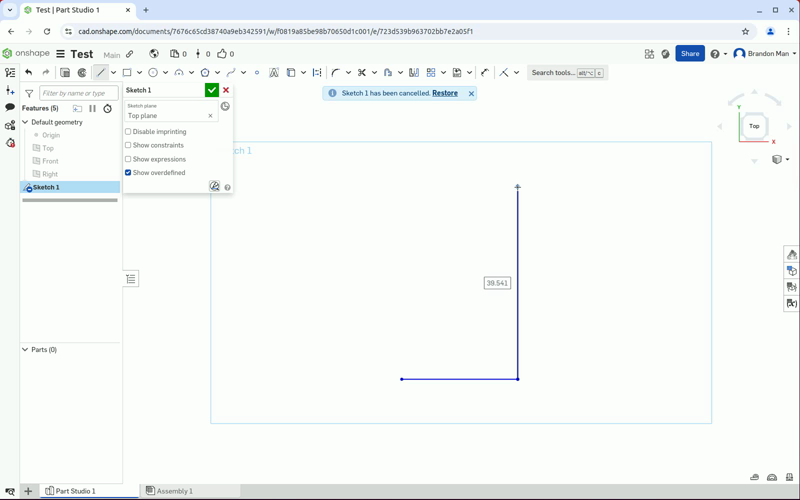
mouse_move(547, 186)
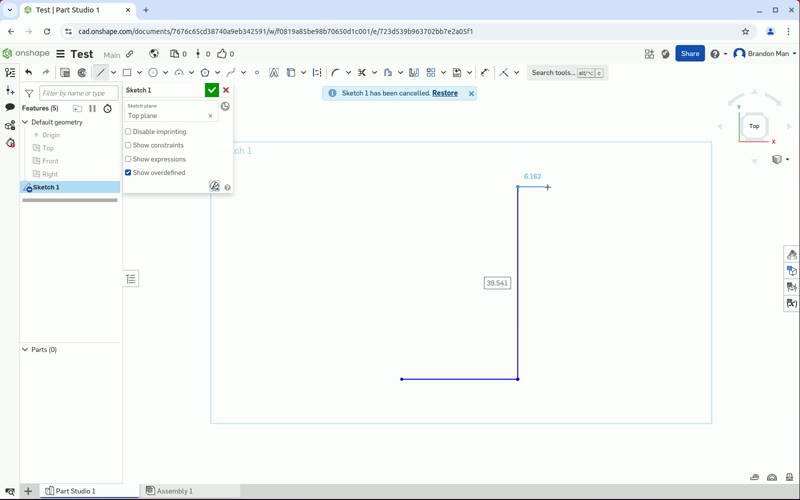
mouse_move(460, 186)
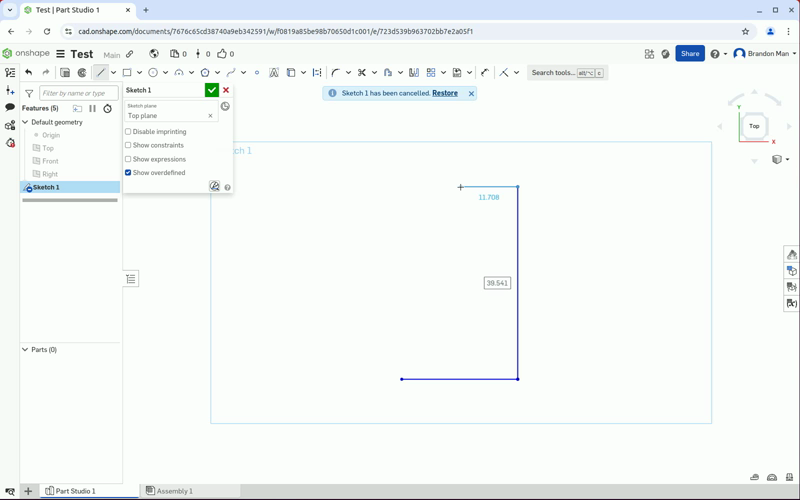
click(460, 186)
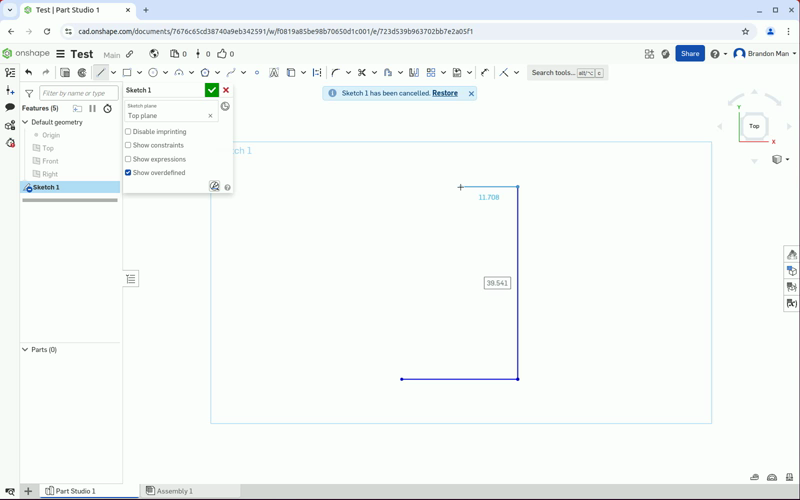
key_up(shift)
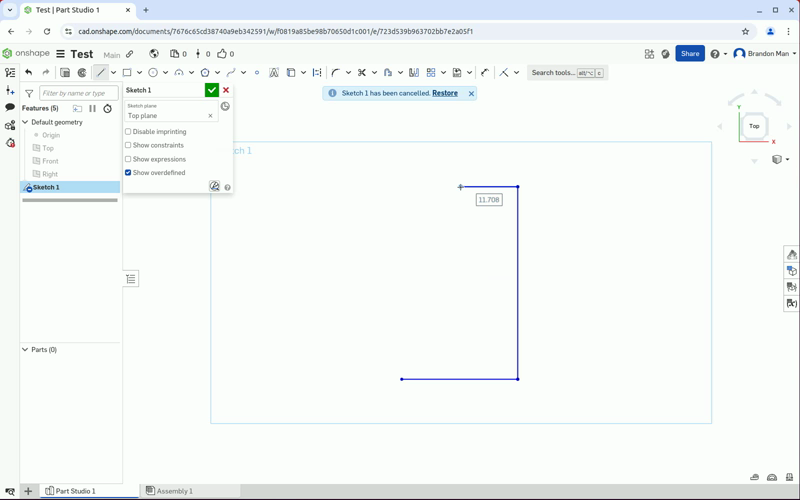
key_down(shift)
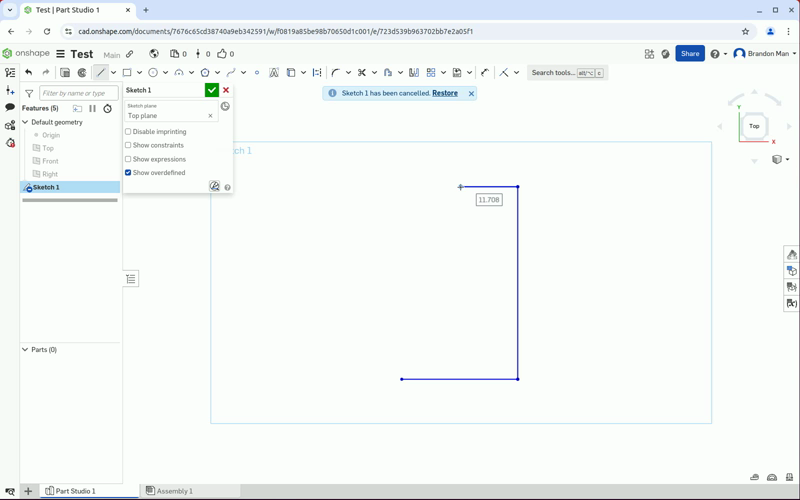
mouse_move(490, 186)
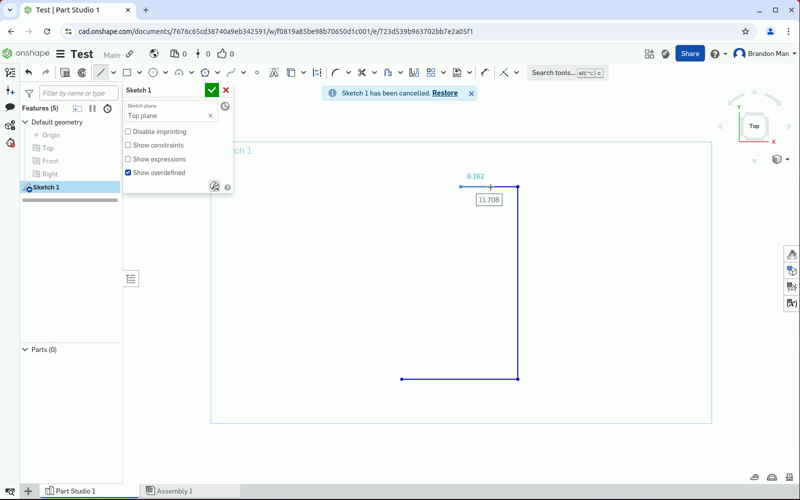
mouse_move(401, 186)
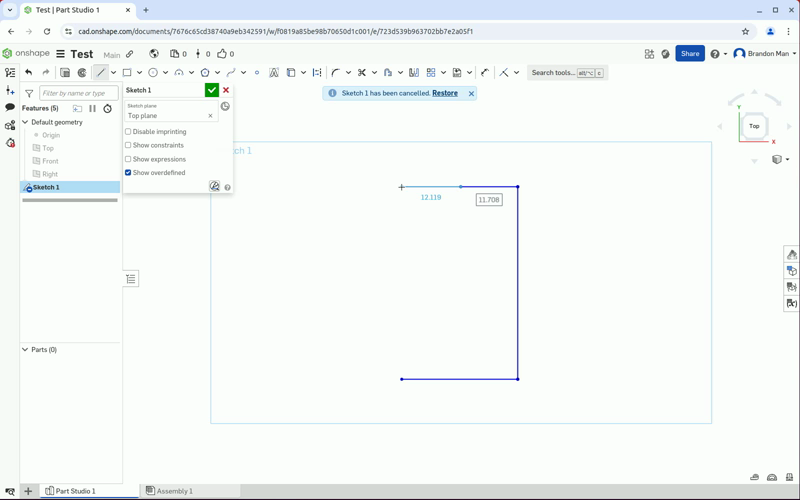
click(401, 186)
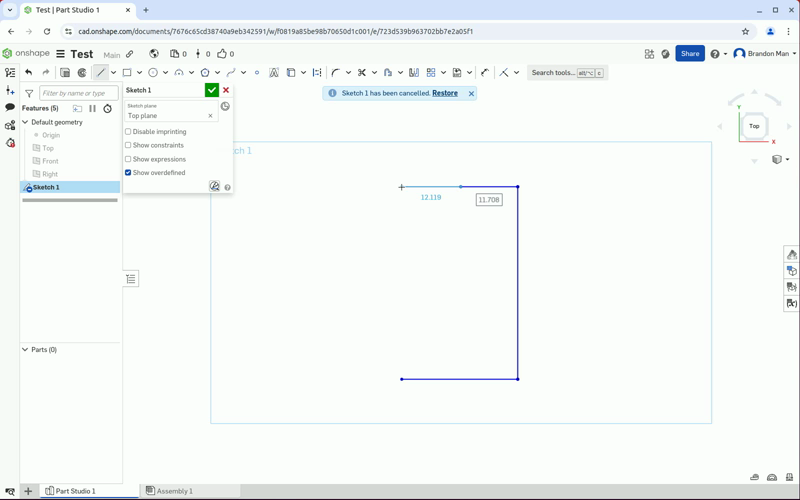
key_up(shift)
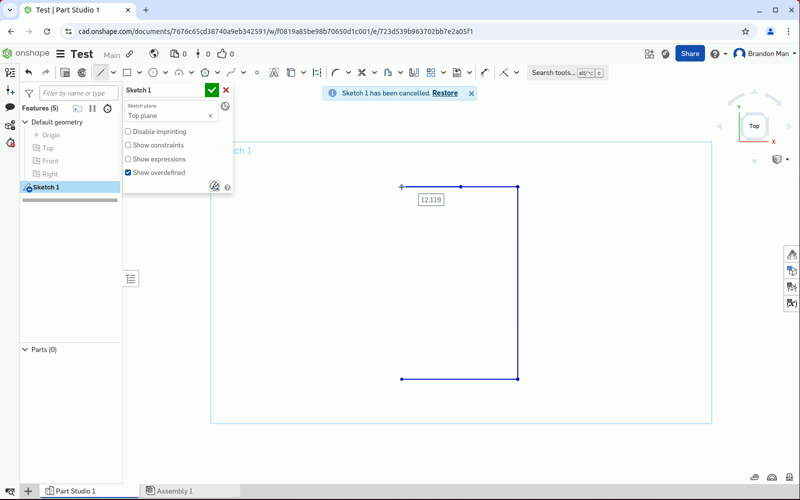
key_down(shift)
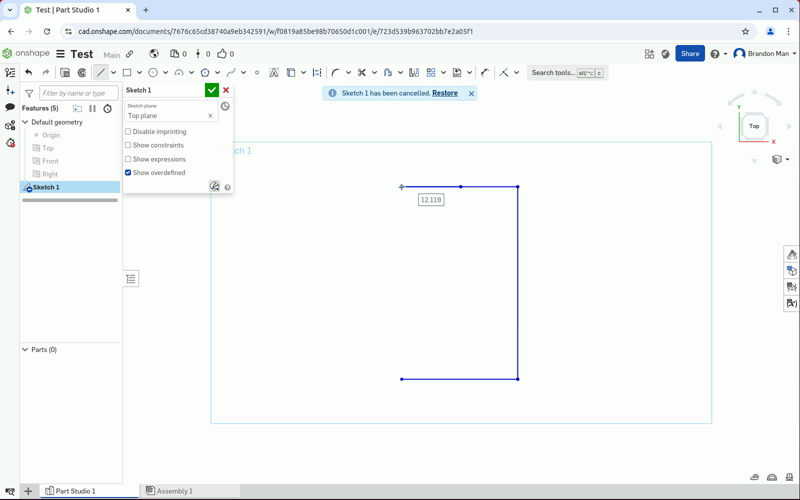
mouse_move(401, 379)
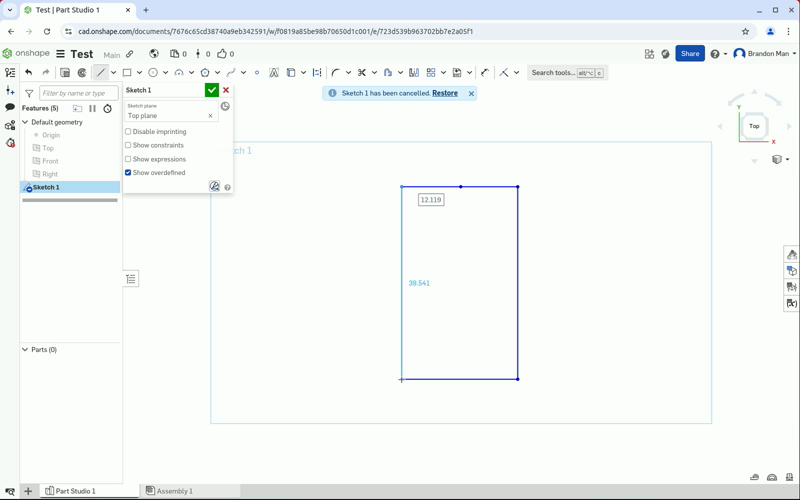
key_up(shift)
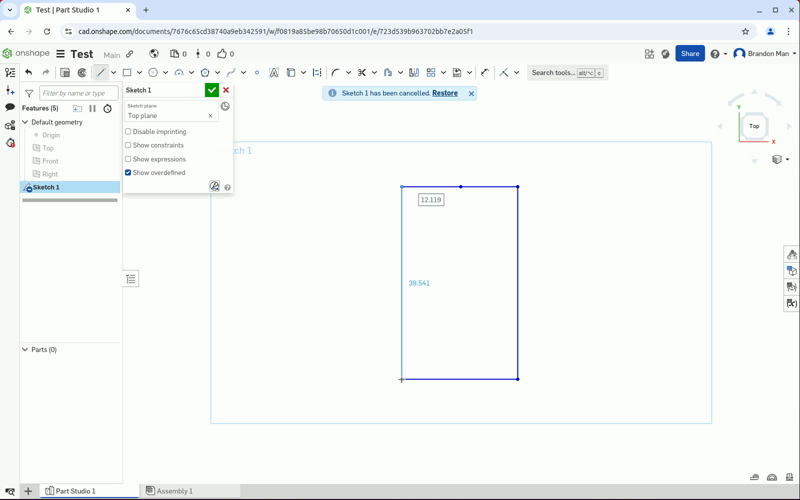
click(401, 379)
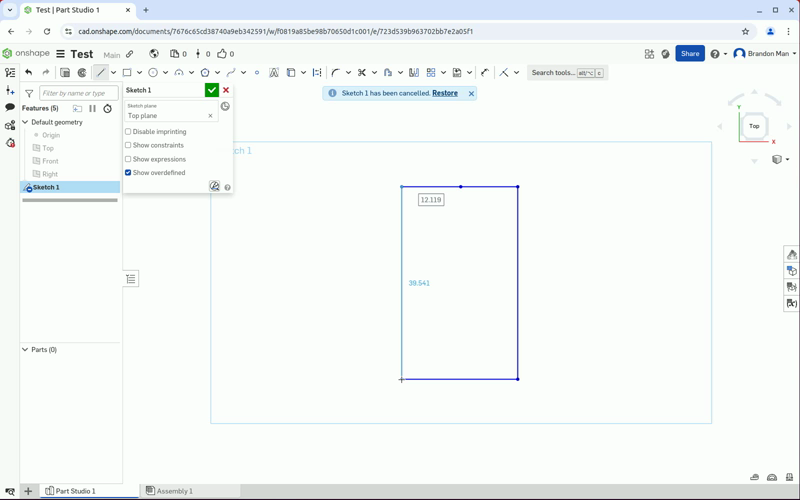
key(esc)
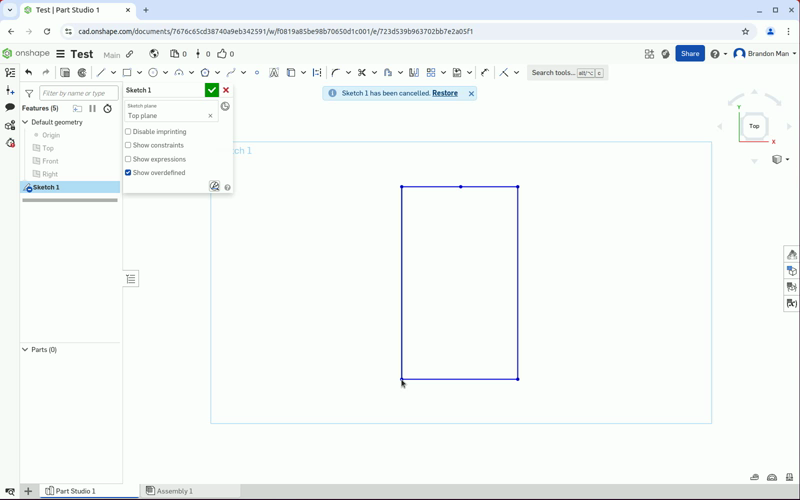
mouse_move(466, 202)
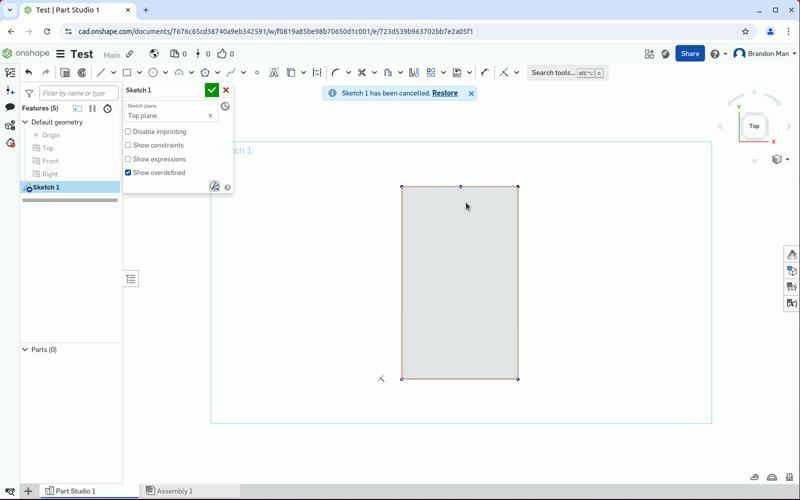
click(466, 202)
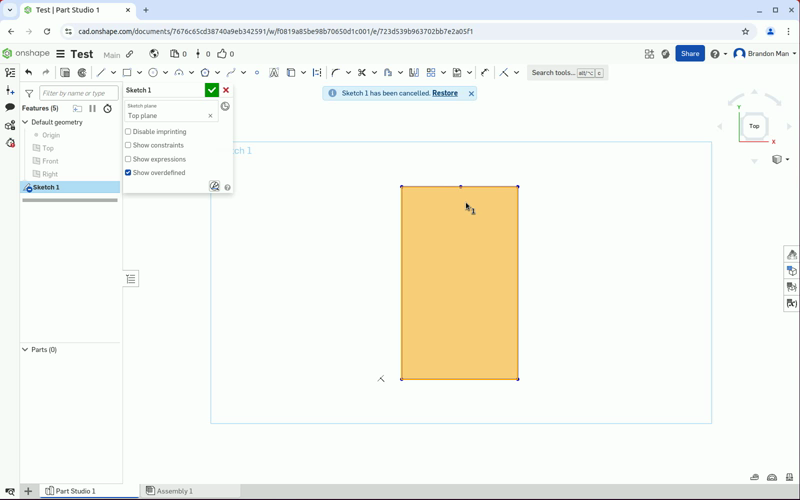
mouse_move(73, 352)
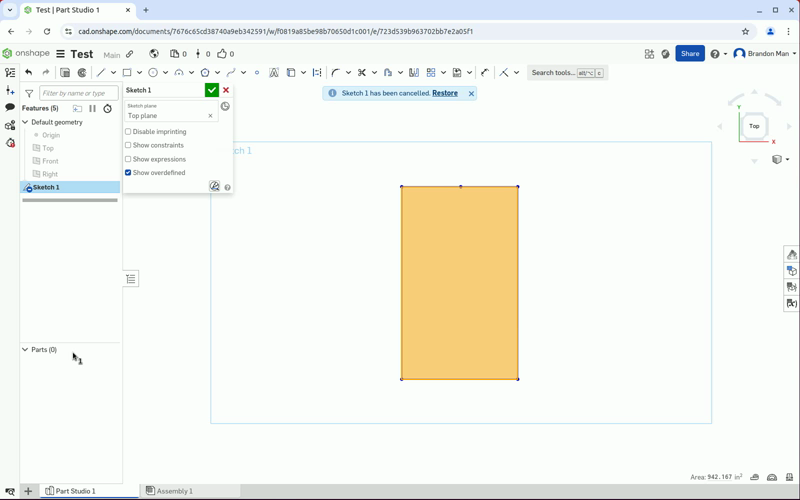
key(shift+y)
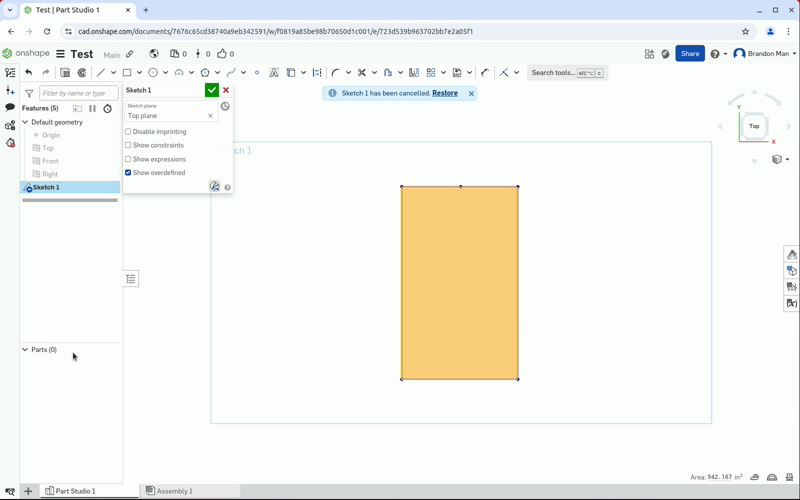
key(shift+e)
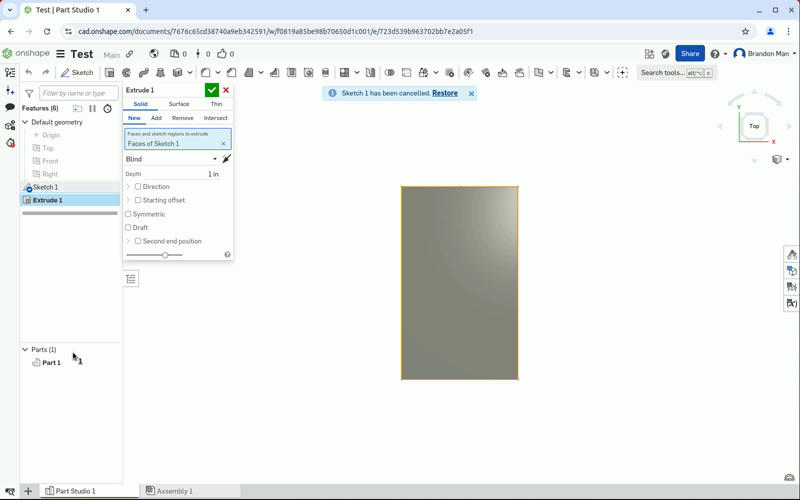
mouse_move(143, 106)
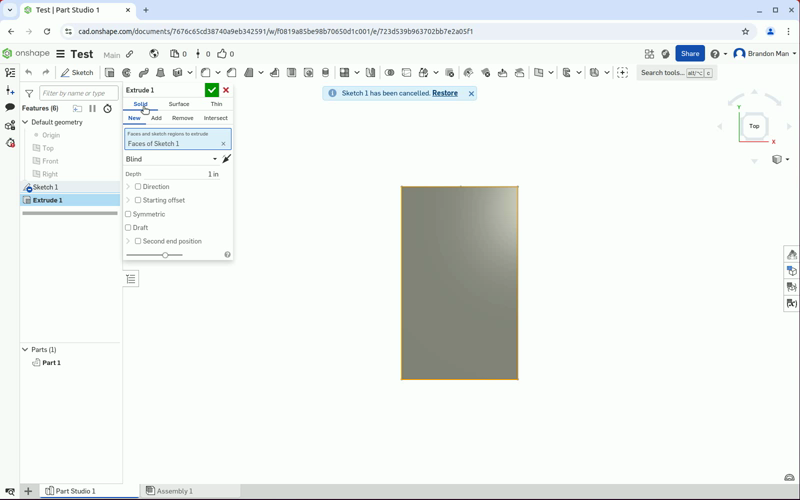
click(143, 106)
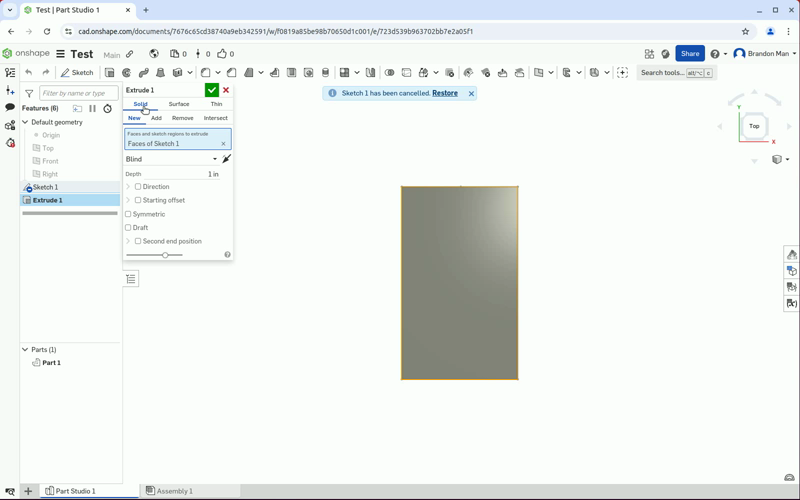
mouse_move(137, 120)
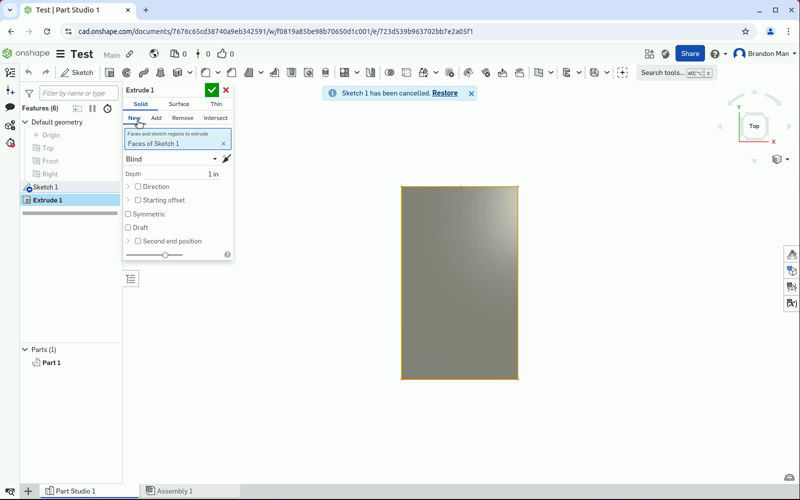
click(137, 120)
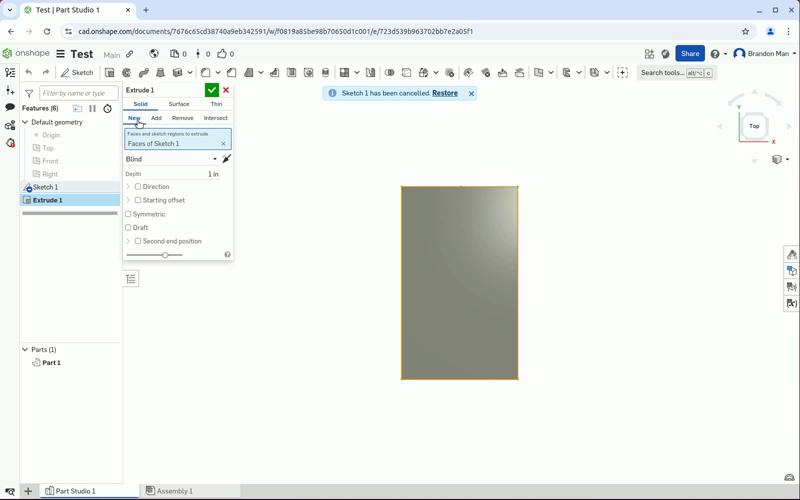
key(tab, 4)
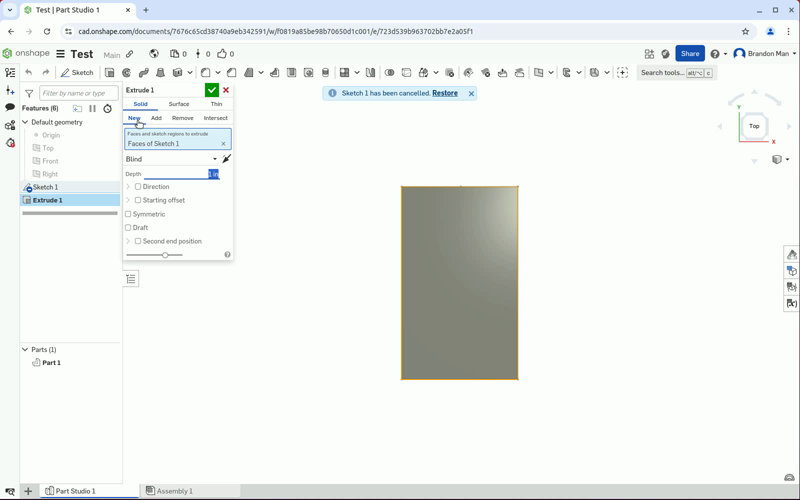
text(2.407)
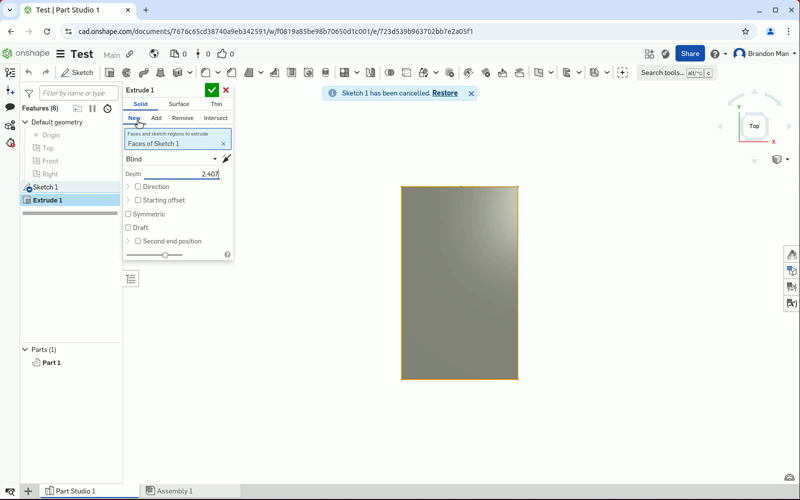
key(enter)
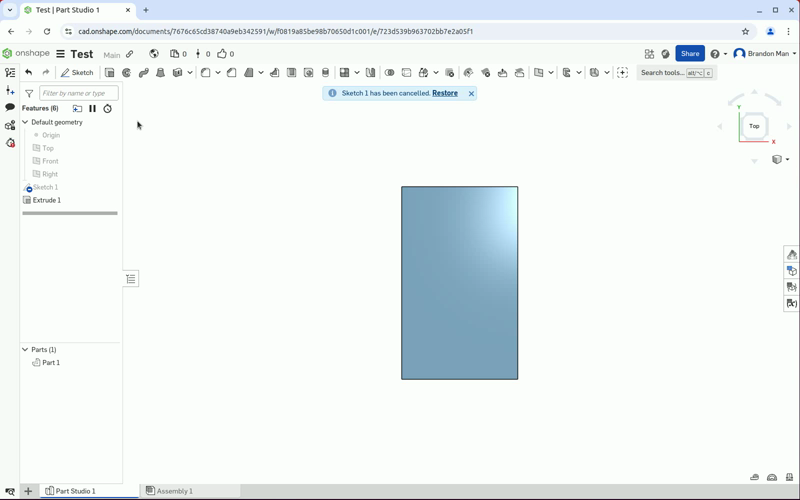
key(shift+h)
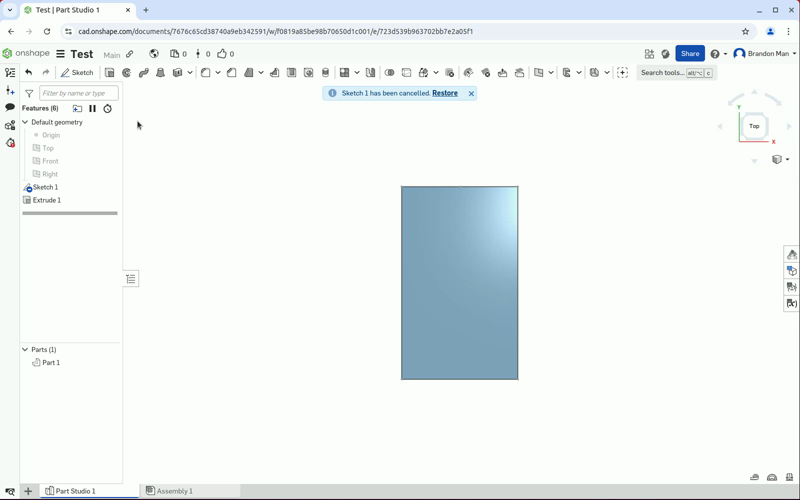
key(shift+h)
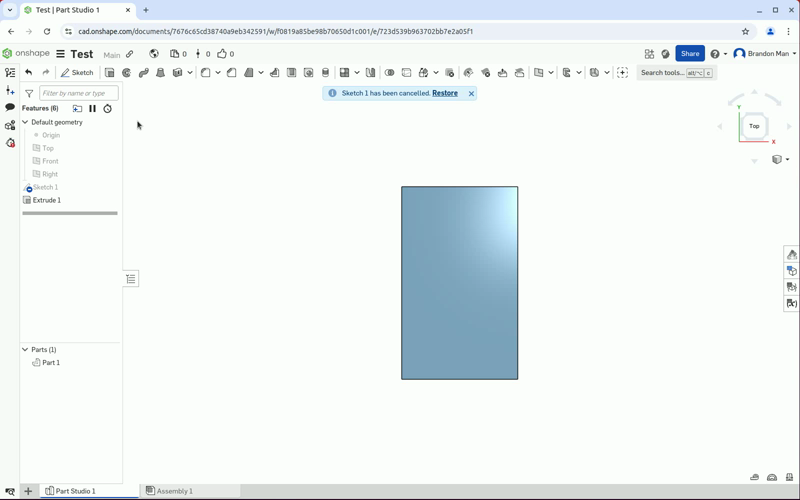
mouse_move(73, 189)
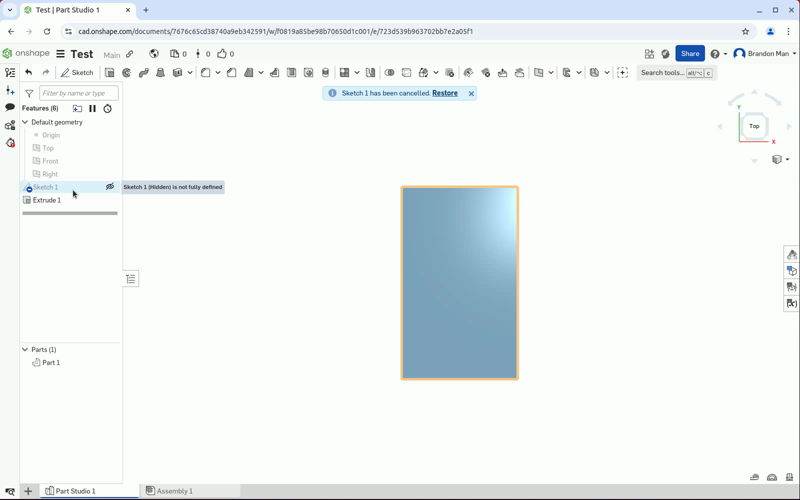
click(73, 189)
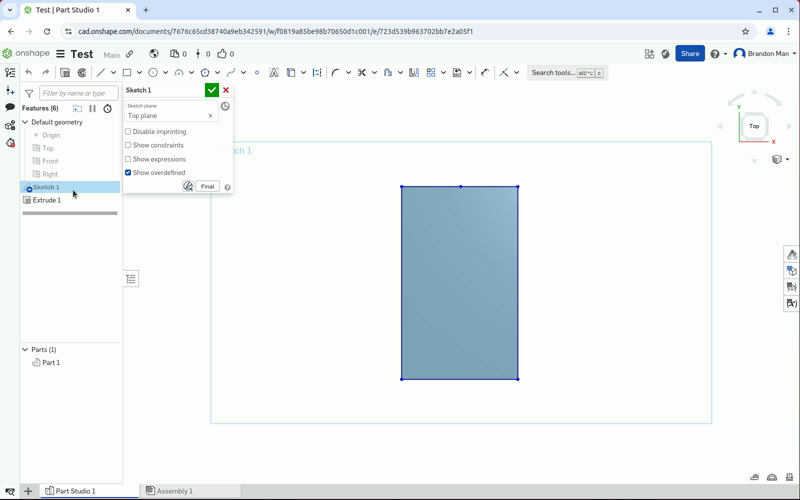
mouse_move(229, 92)
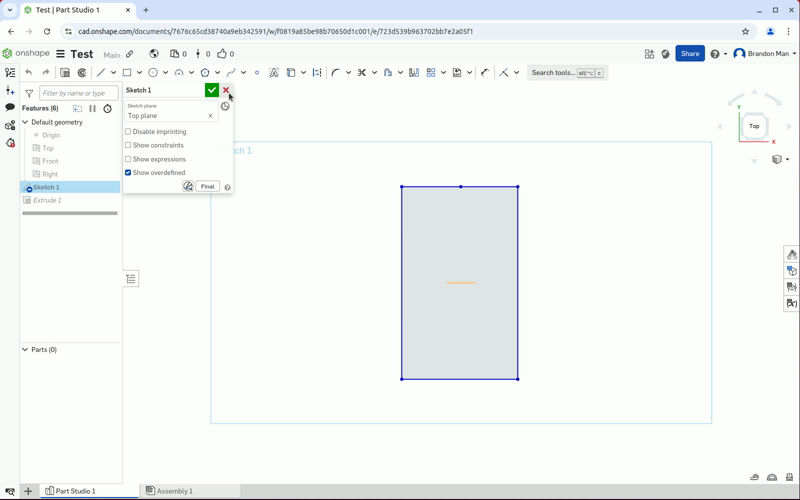
click(229, 92)
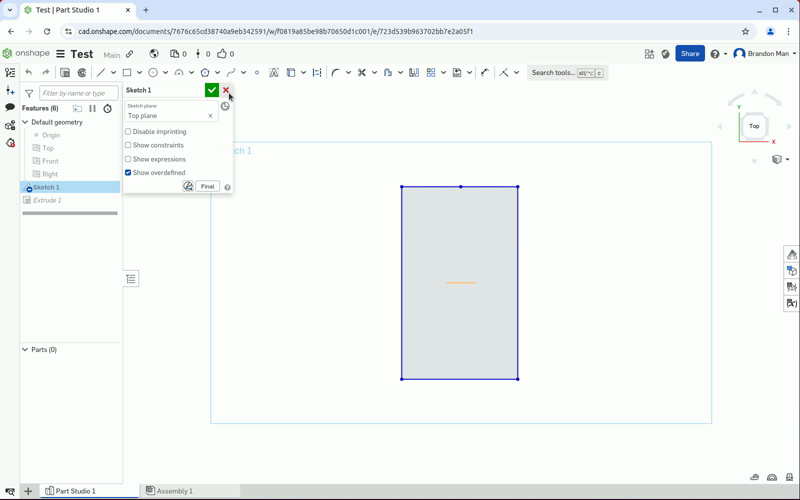
key(shift+s)
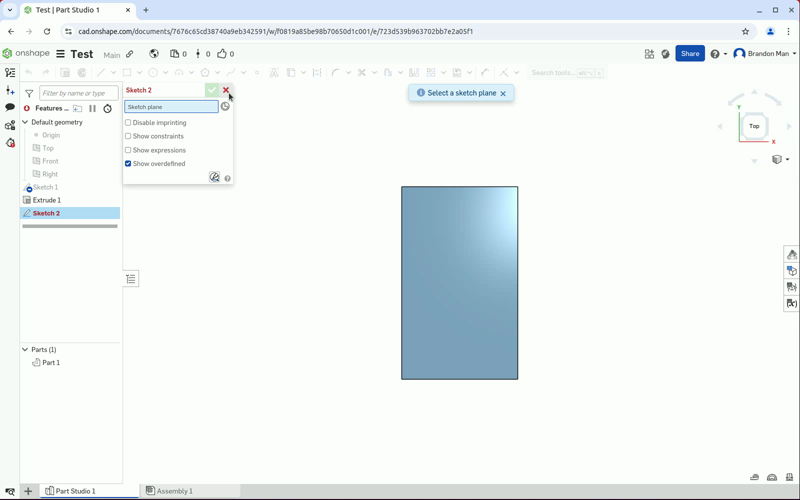
mouse_move(73, 150)
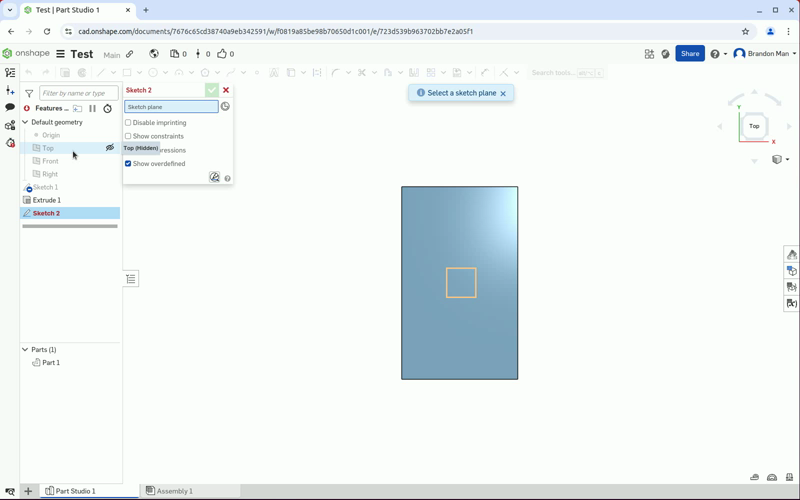
click(73, 150)
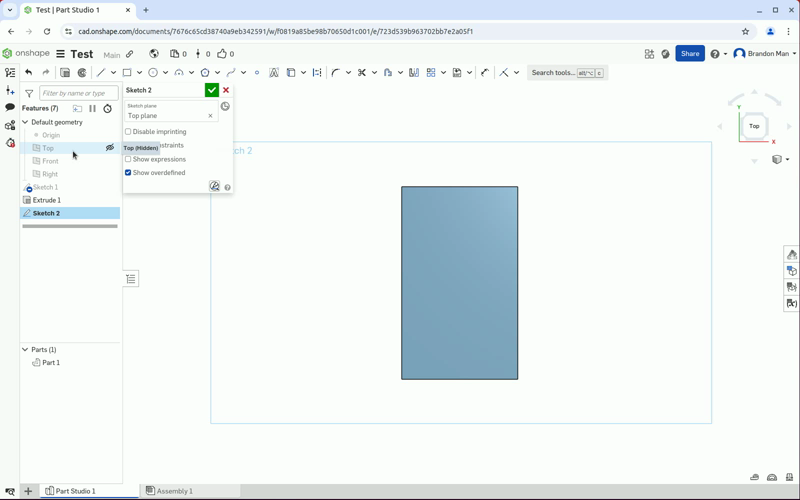
mouse_move(73, 352)
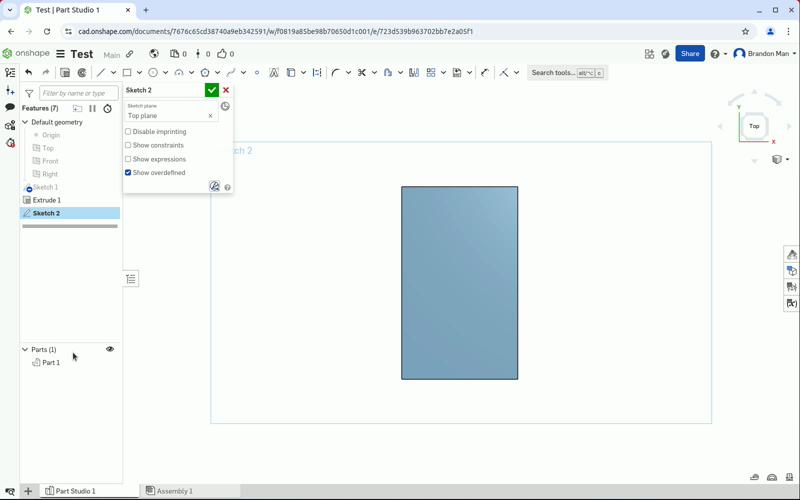
key(y)
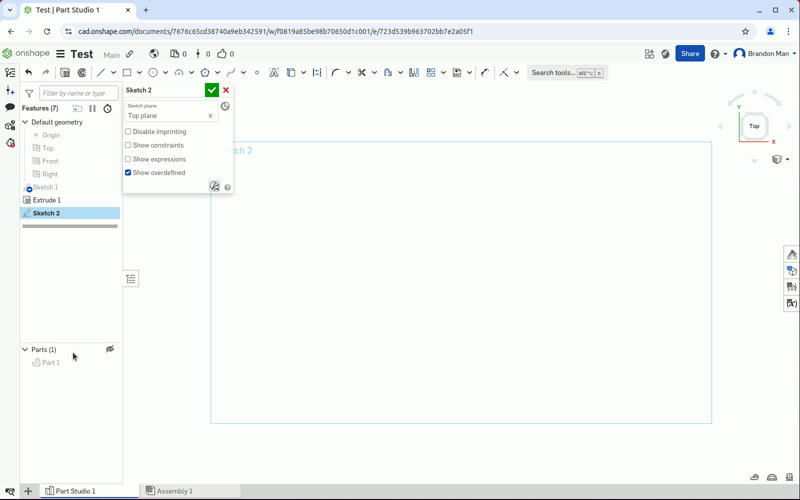
key(l)
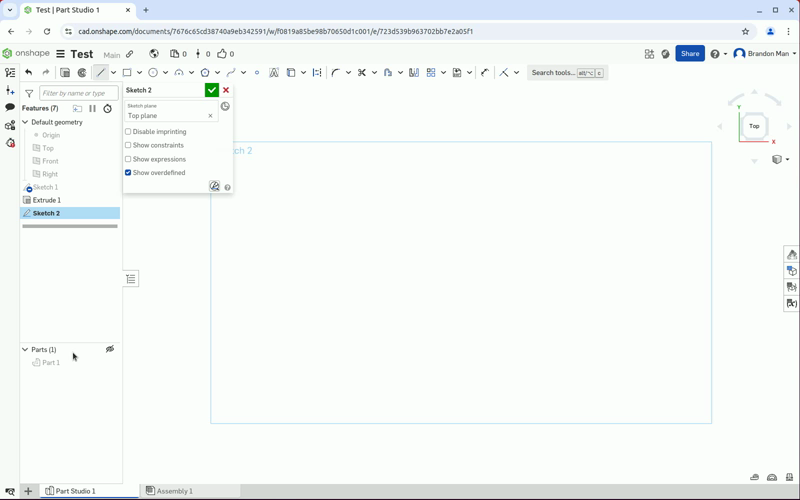
key_down(shift)
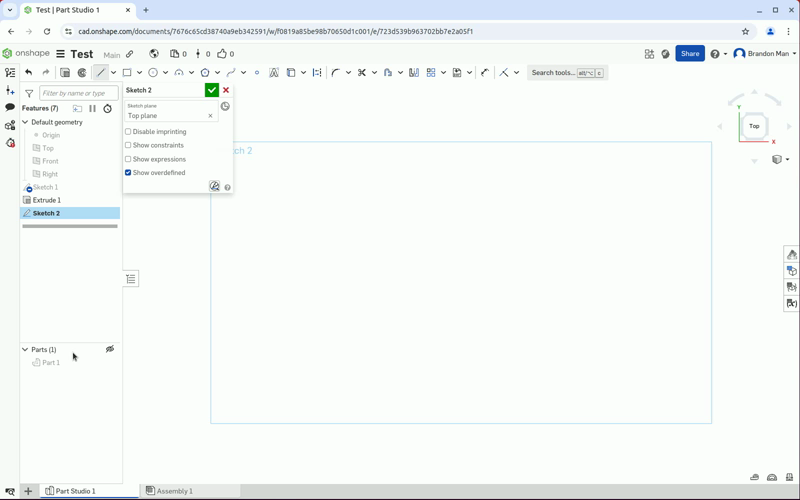
mouse_move(396, 384)
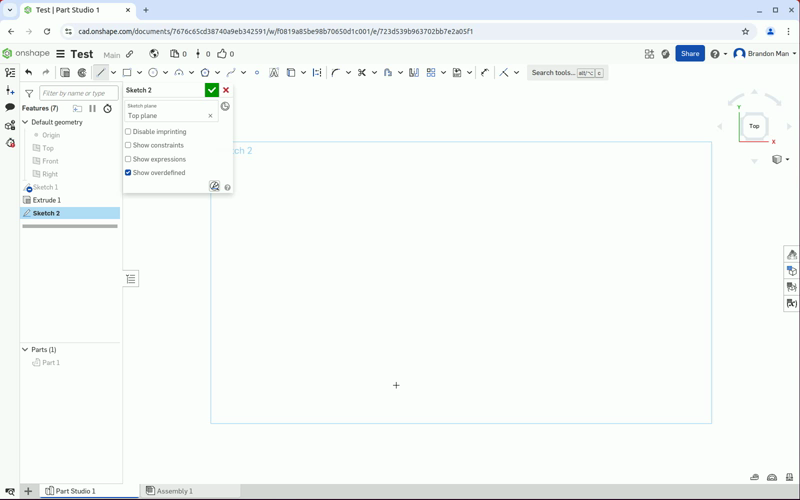
click(396, 384)
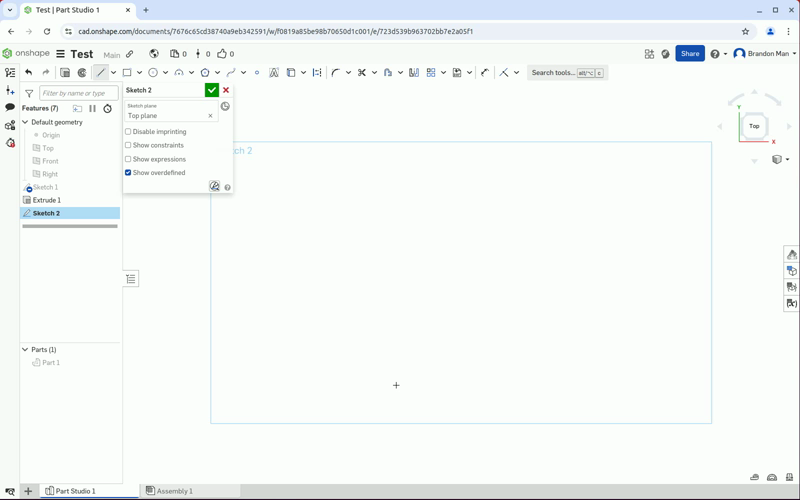
key_up(shift)
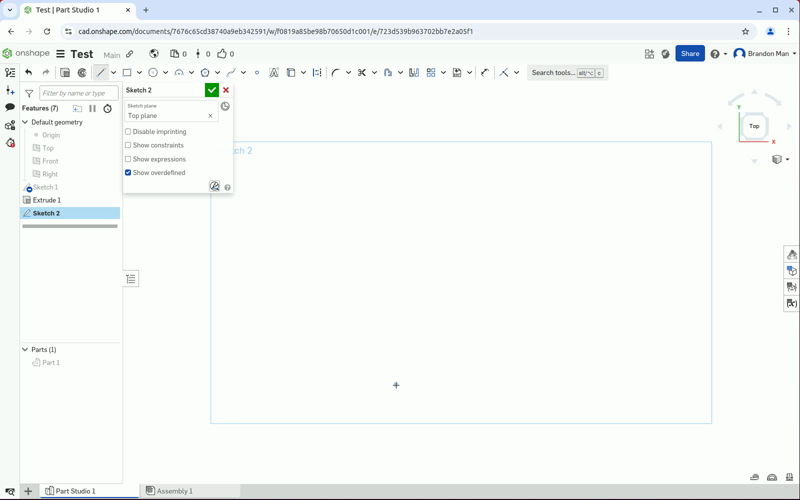
key_down(shift)
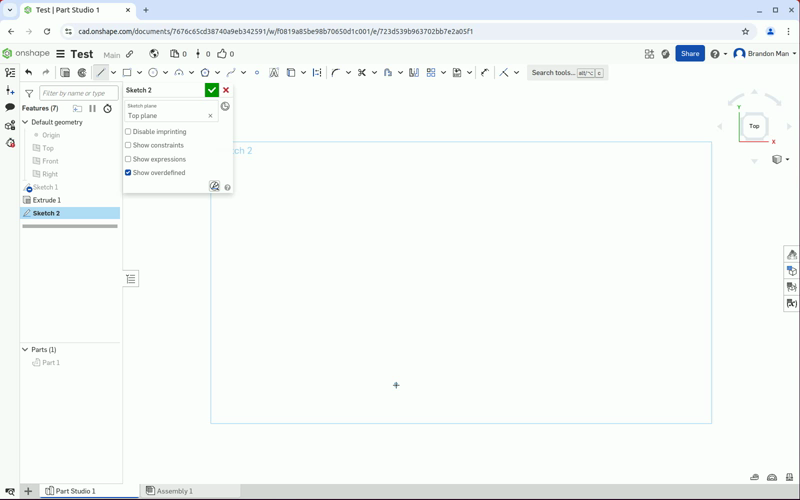
mouse_move(525, 384)
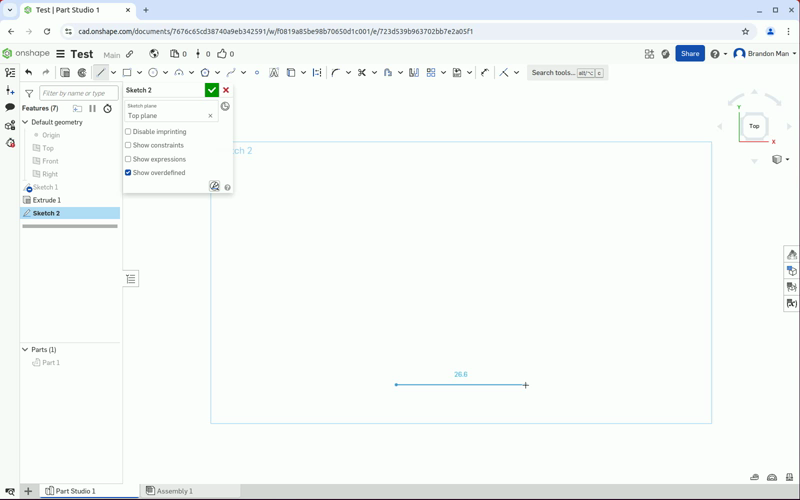
click(525, 384)
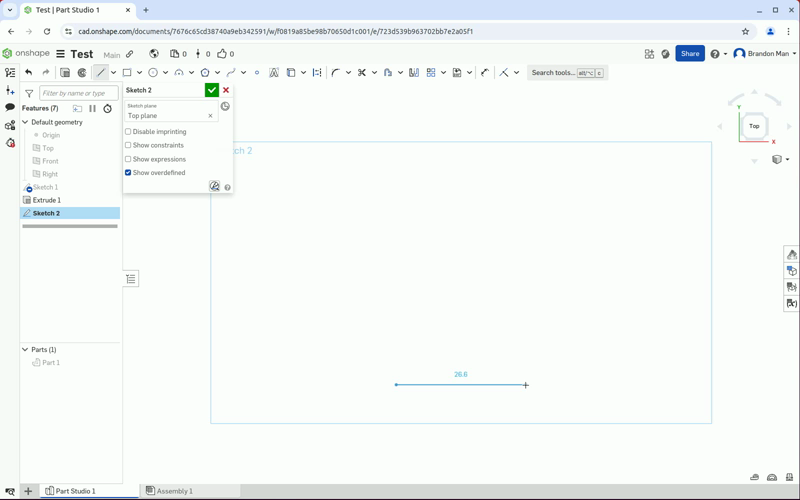
key_up(shift)
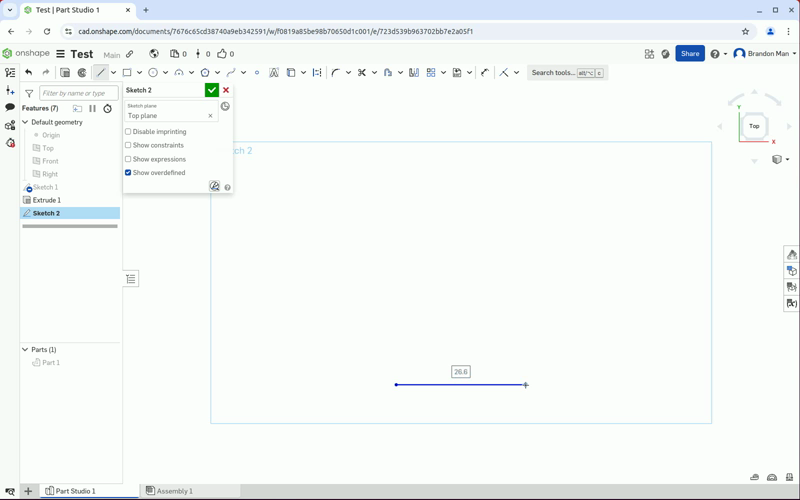
key_down(shift)
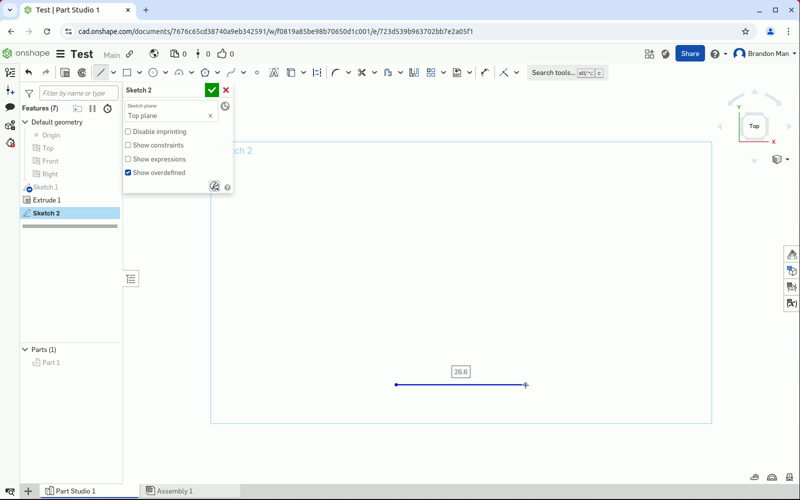
mouse_move(525, 179)
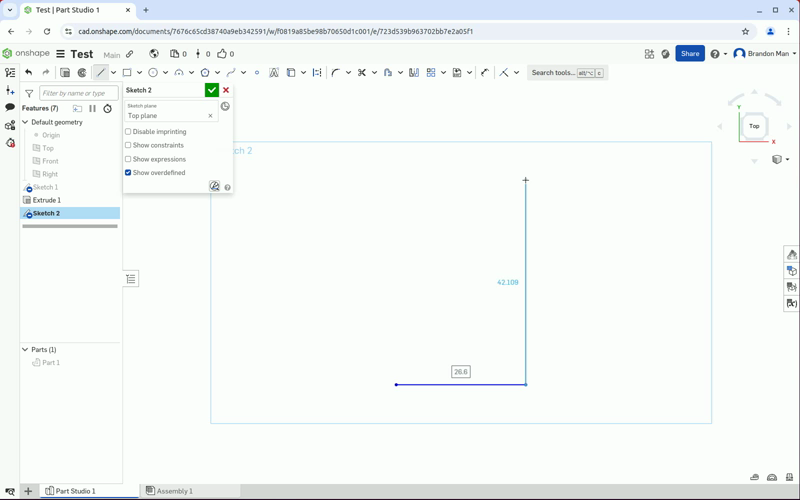
click(525, 179)
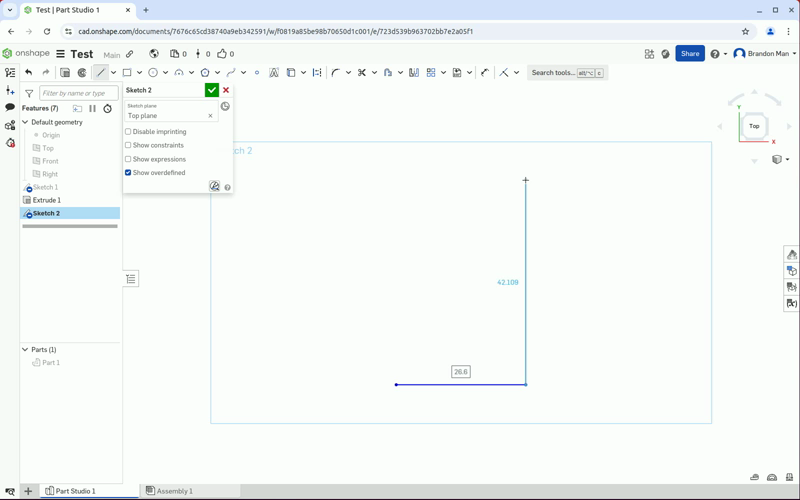
key_up(shift)
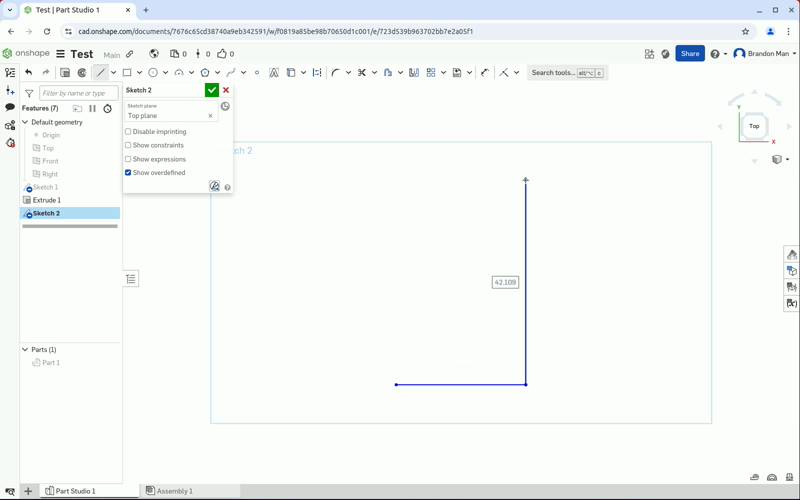
key_down(shift)
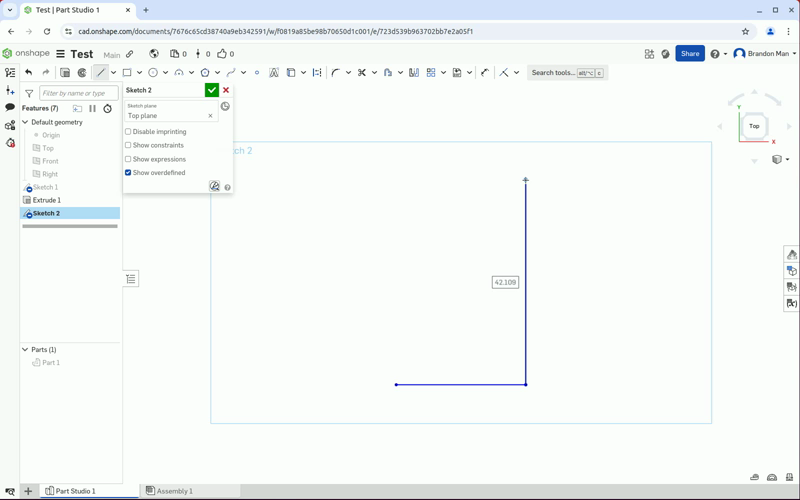
mouse_move(461, 179)
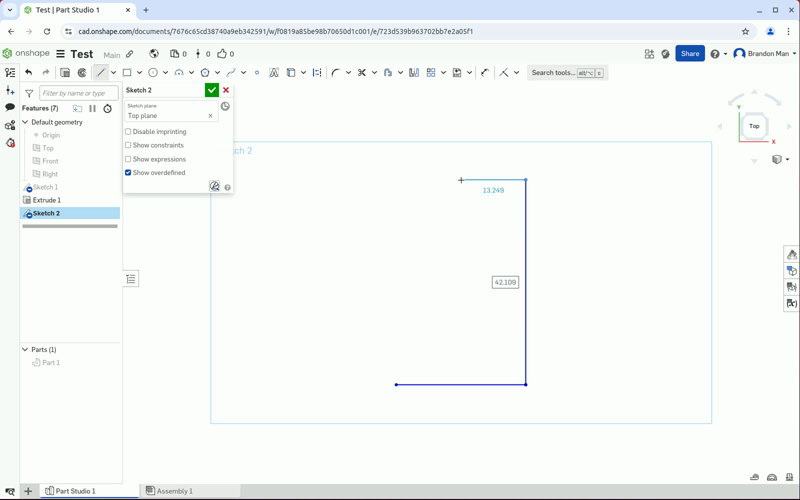
click(461, 179)
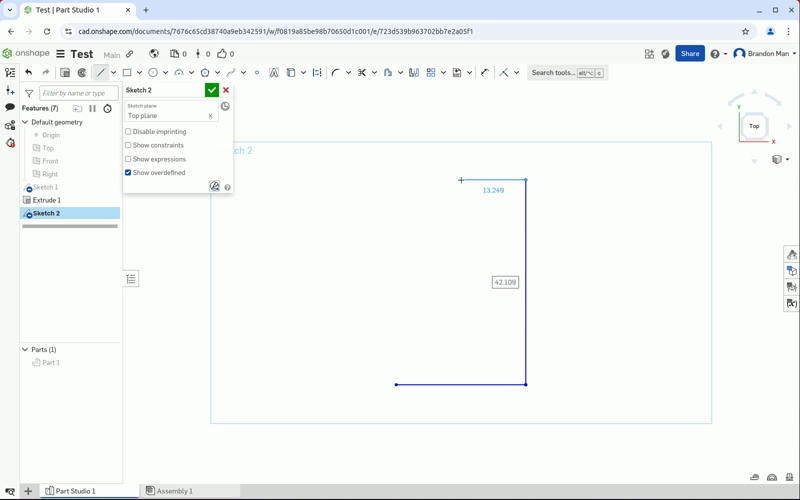
key_up(shift)
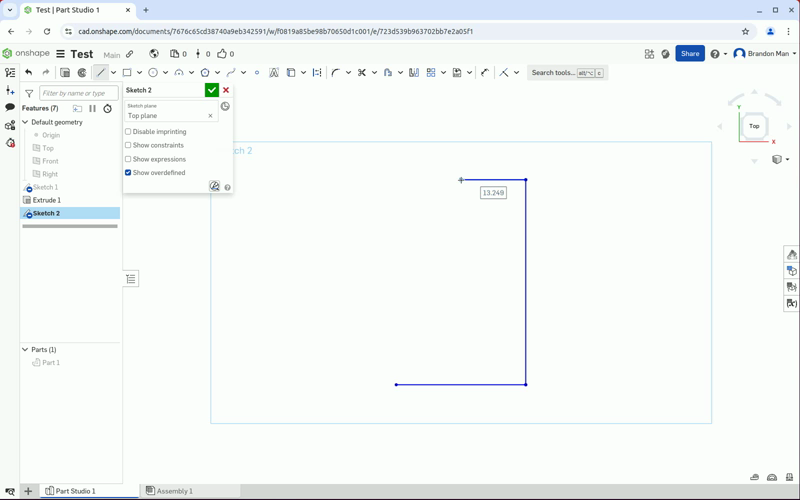
key_down(shift)
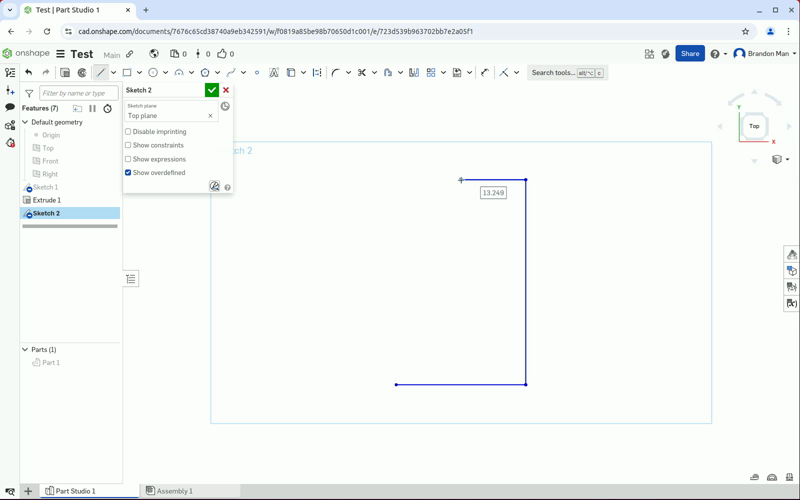
mouse_move(396, 179)
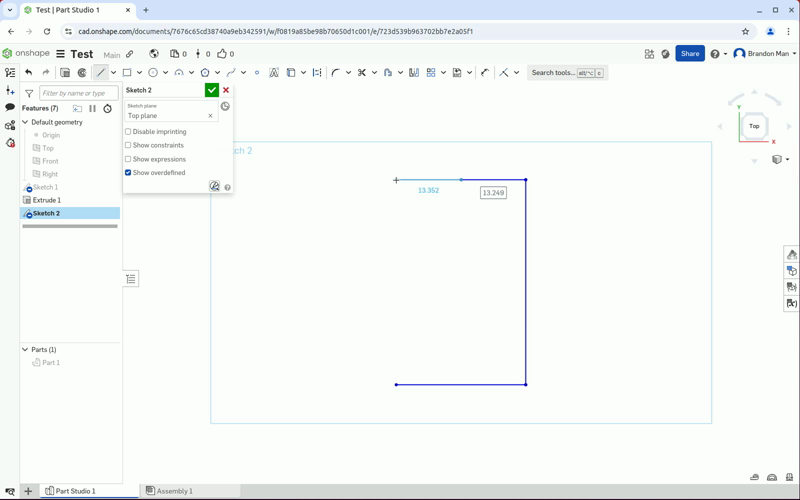
click(396, 179)
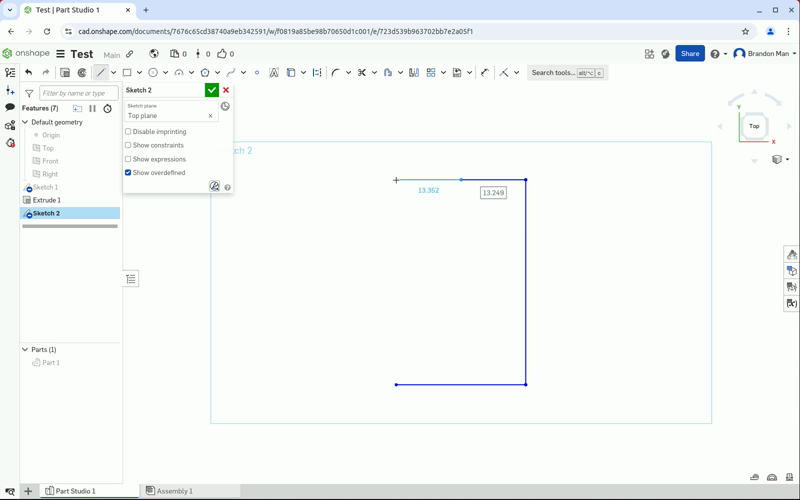
key_up(shift)
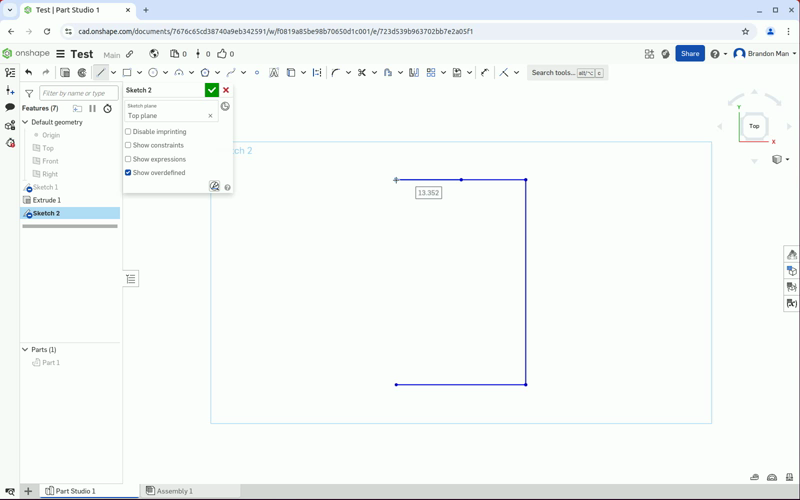
key_down(shift)
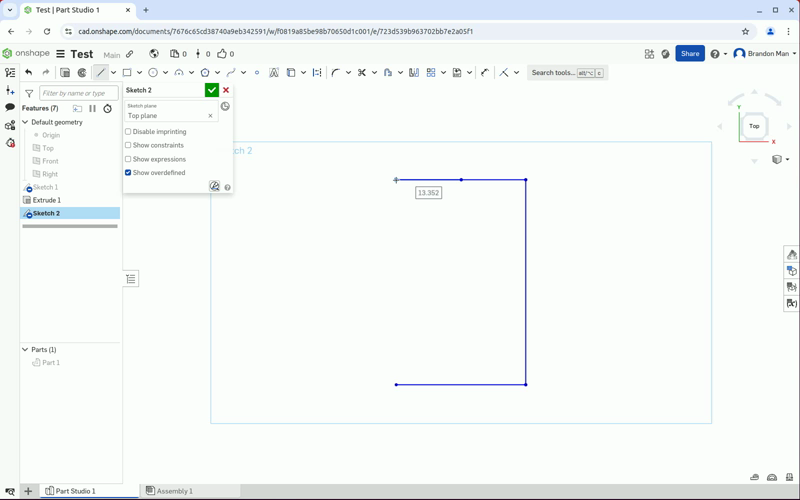
mouse_move(396, 384)
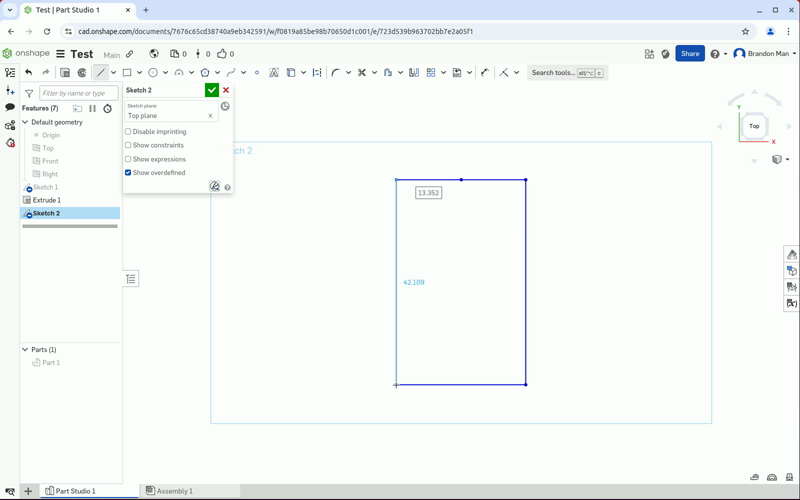
key_up(shift)
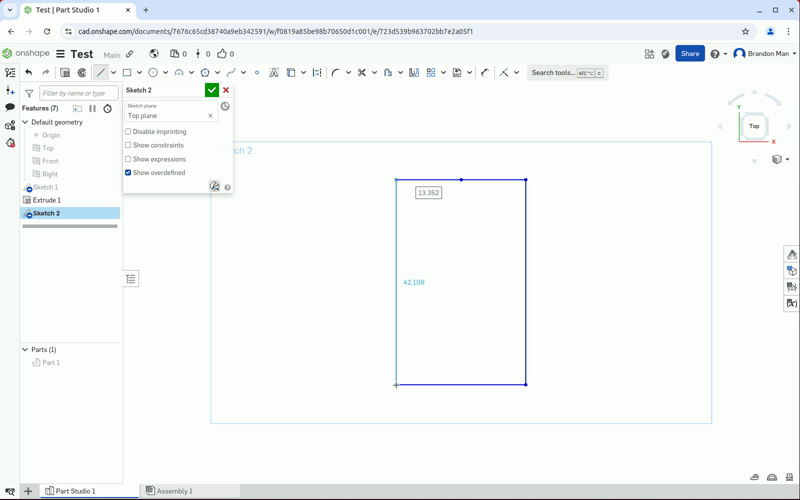
click(396, 384)
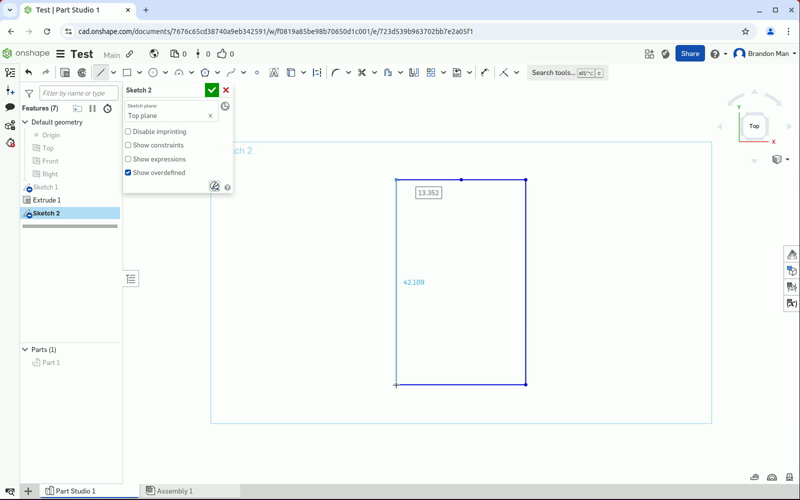
key(esc)
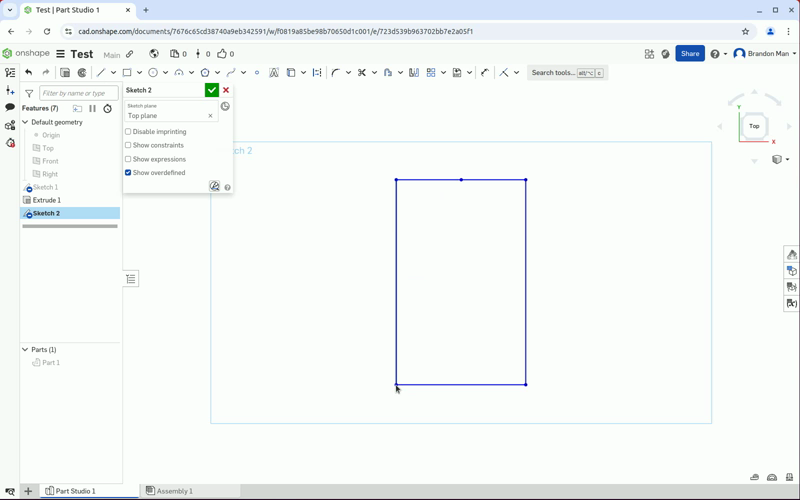
key(l)
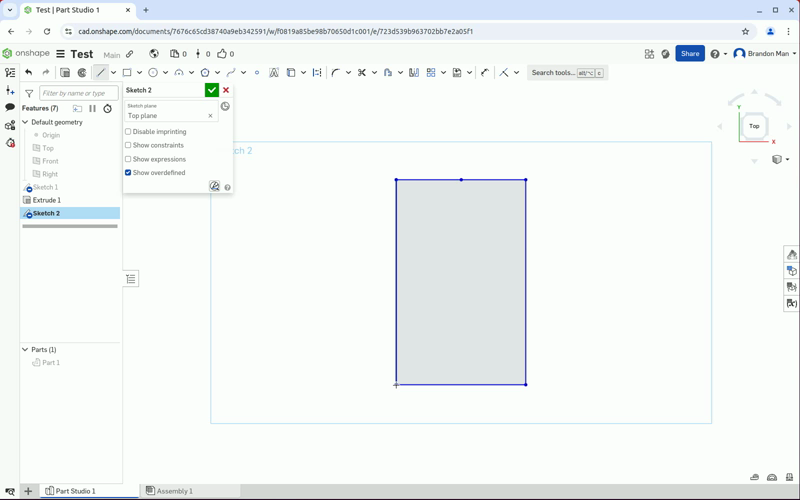
key_down(shift)
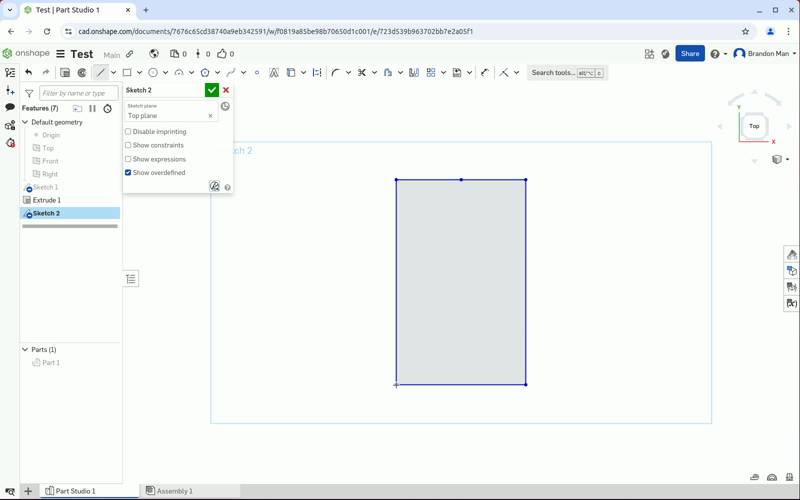
mouse_move(402, 378)
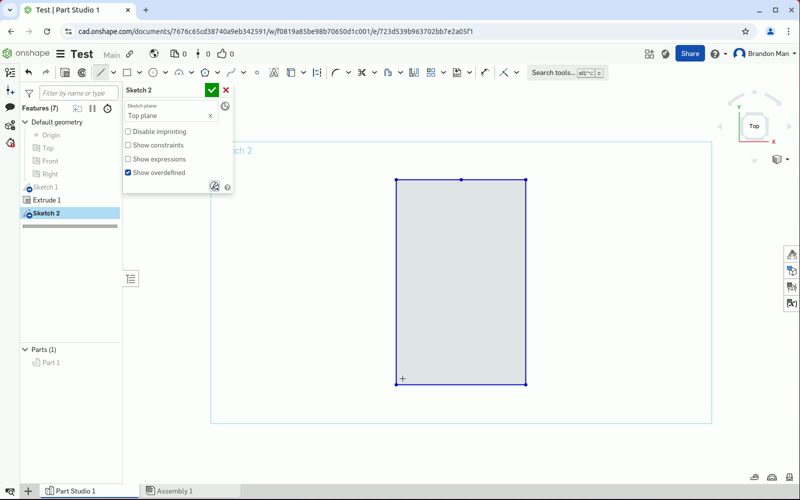
click(402, 378)
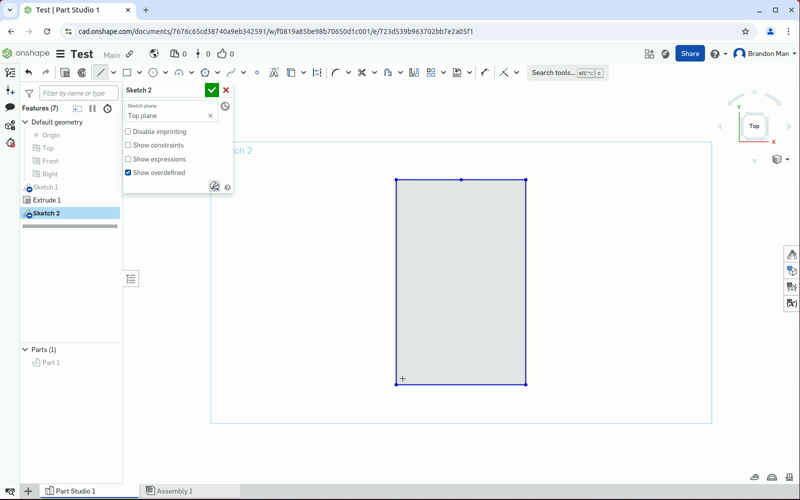
key_up(shift)
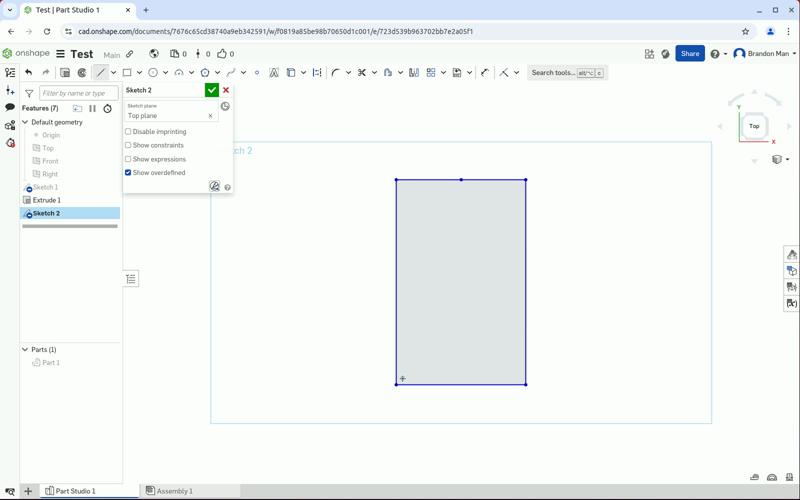
key_down(shift)
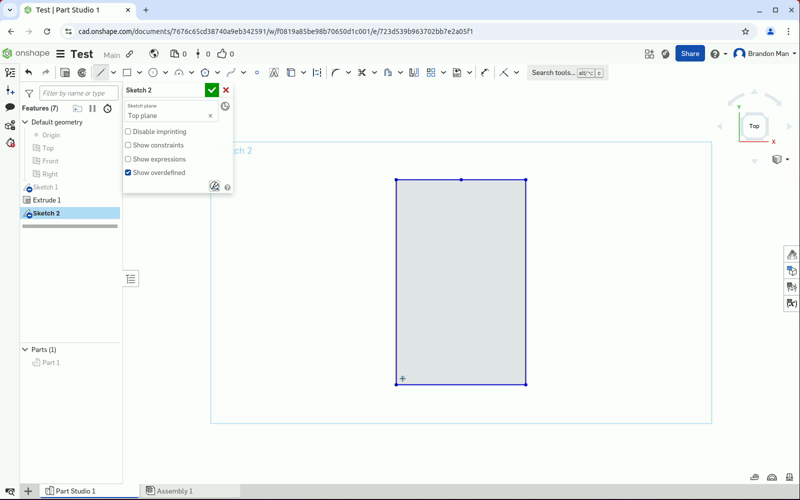
mouse_move(519, 378)
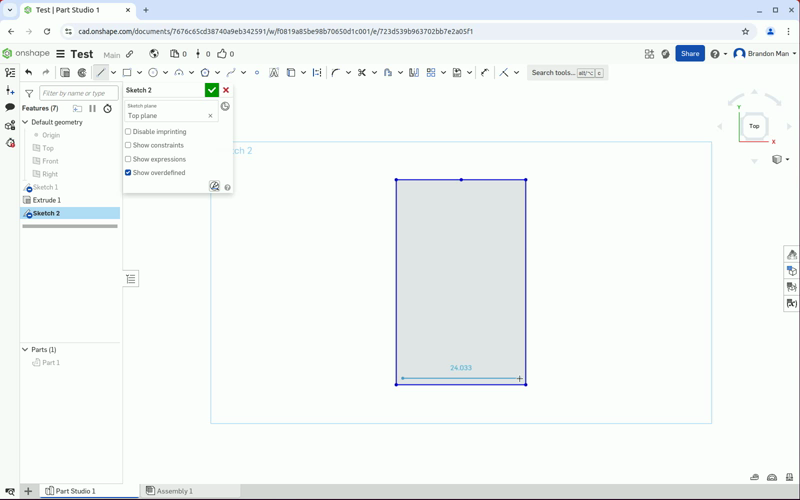
click(519, 378)
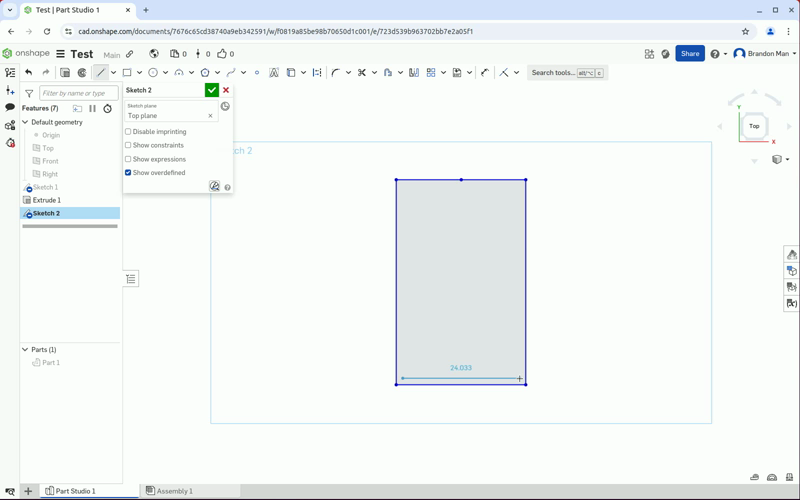
key_up(shift)
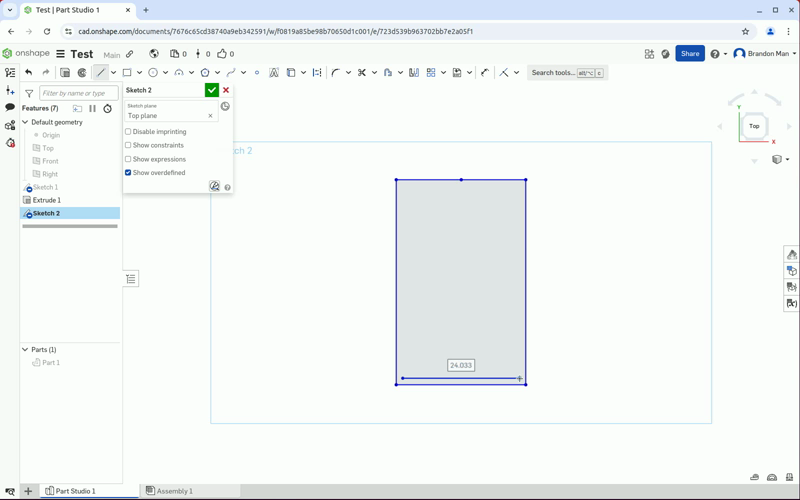
key_down(shift)
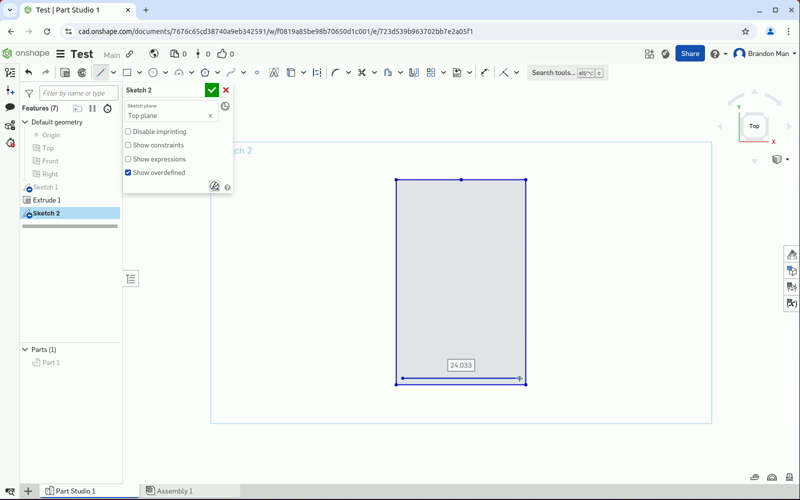
mouse_move(519, 186)
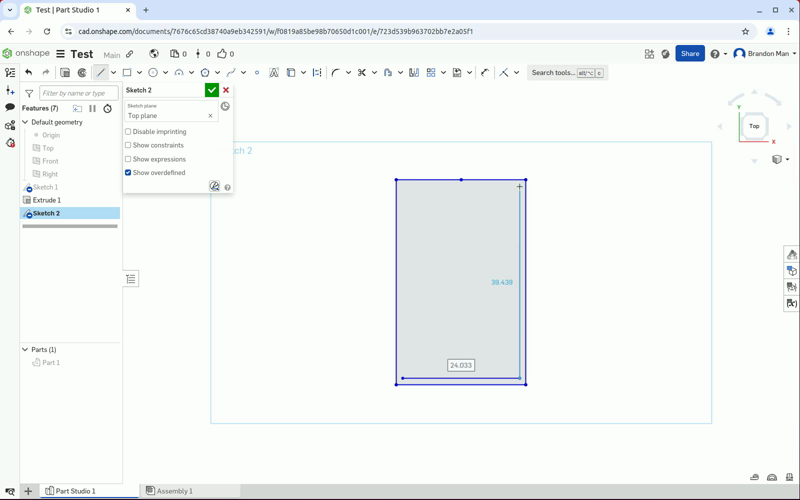
click(519, 186)
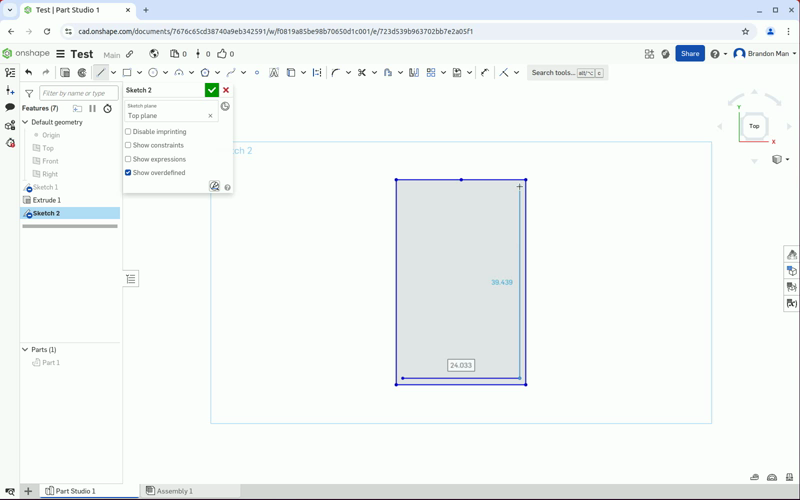
key_up(shift)
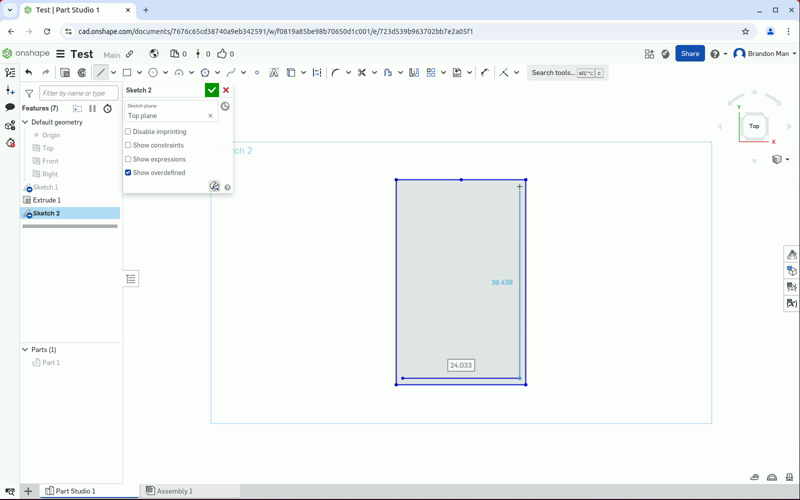
key_down(shift)
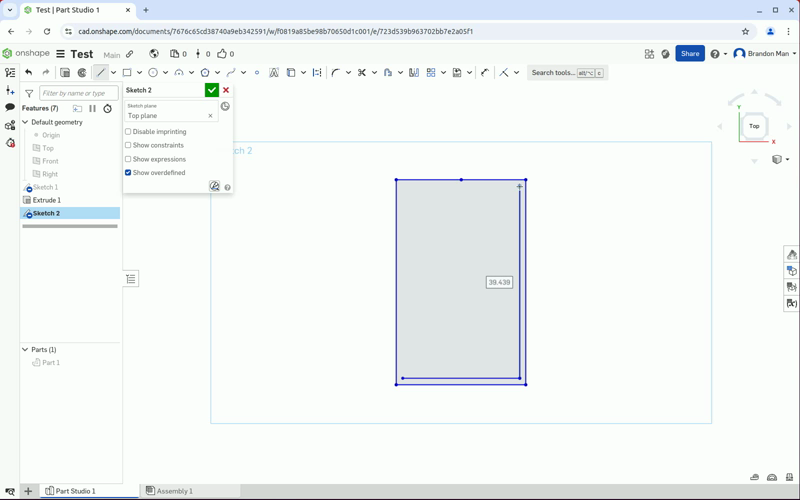
mouse_move(549, 186)
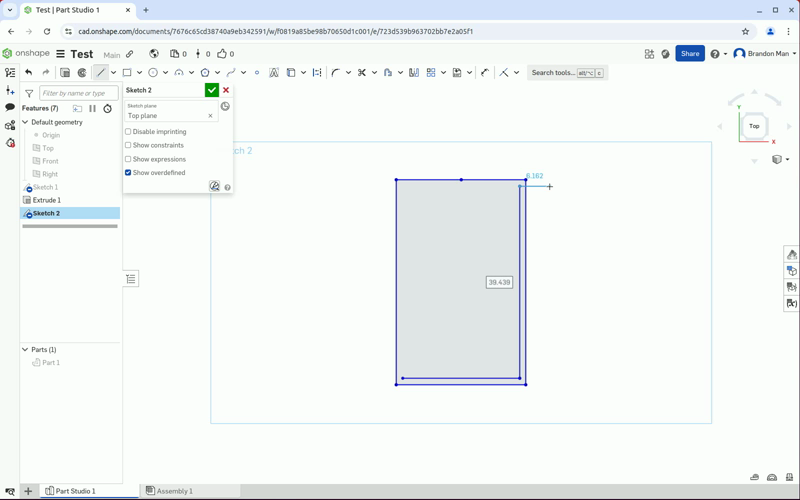
mouse_move(461, 186)
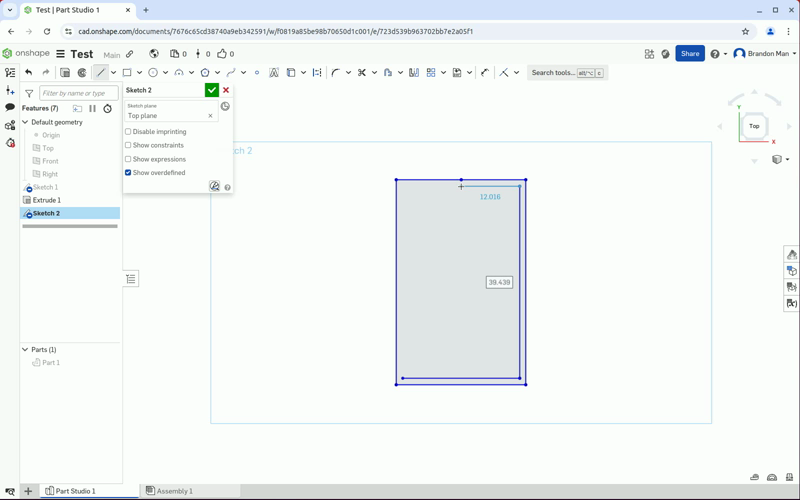
click(461, 186)
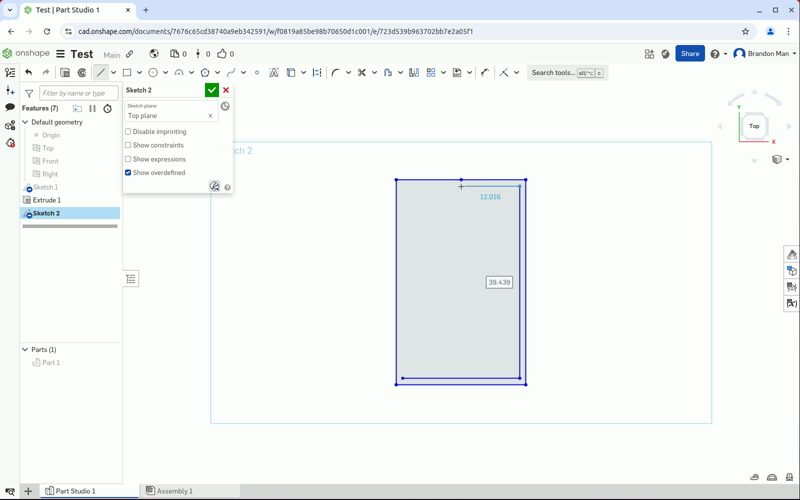
key_up(shift)
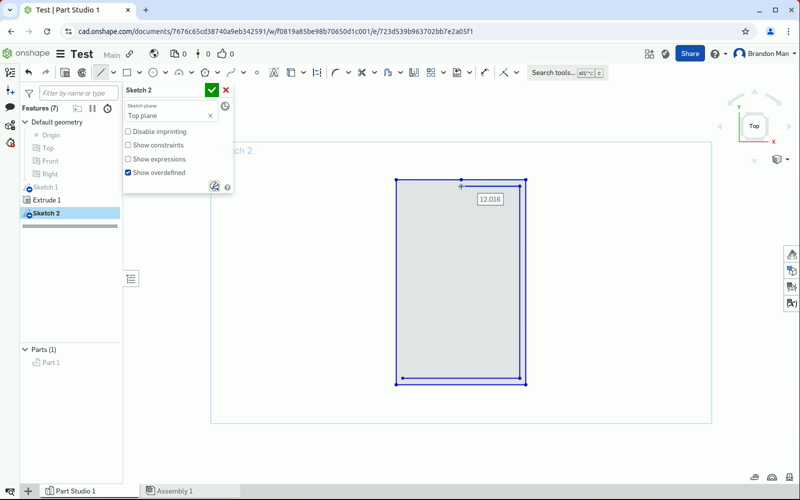
key_down(shift)
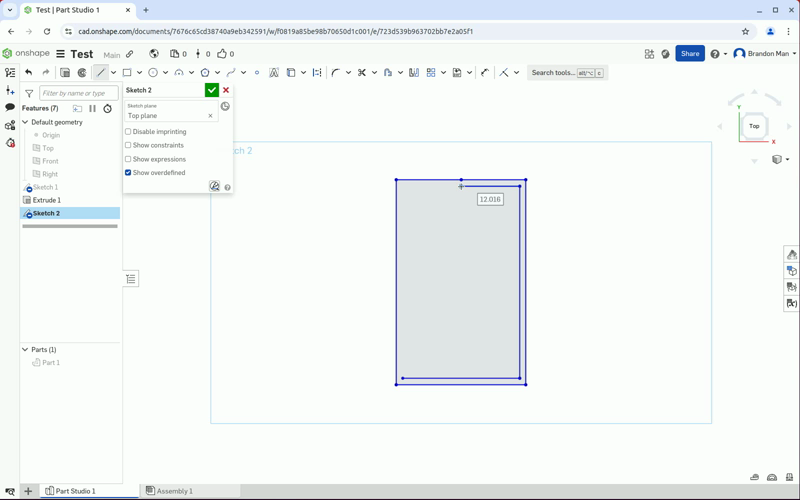
mouse_move(491, 186)
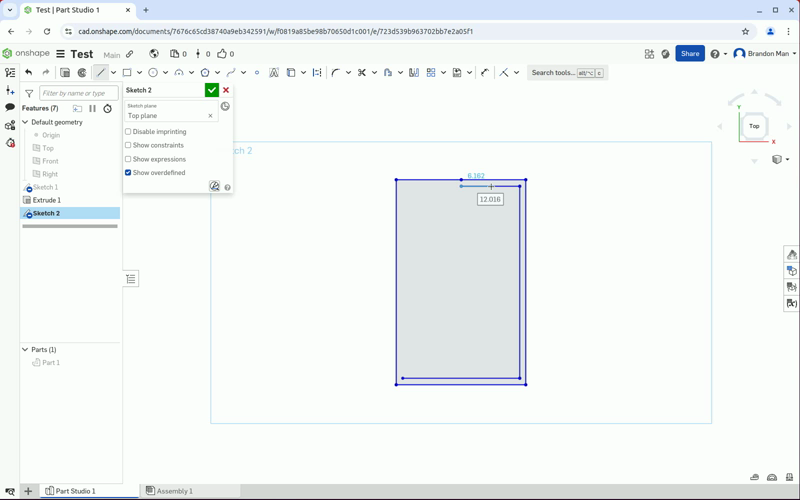
mouse_move(402, 186)
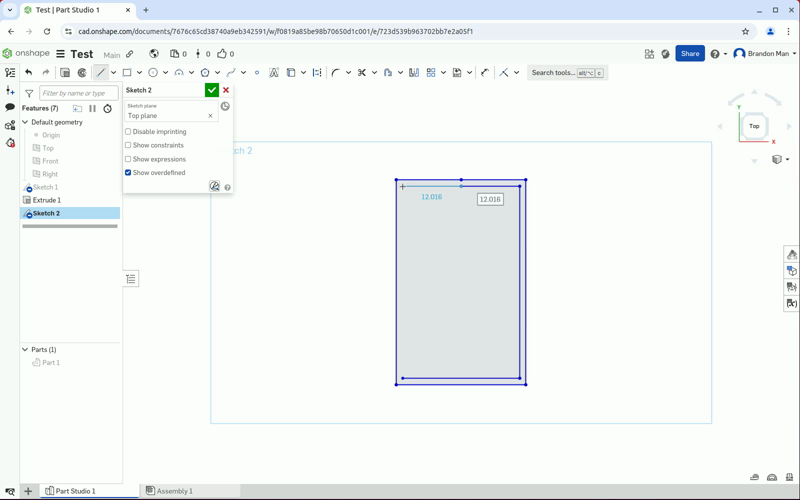
click(402, 186)
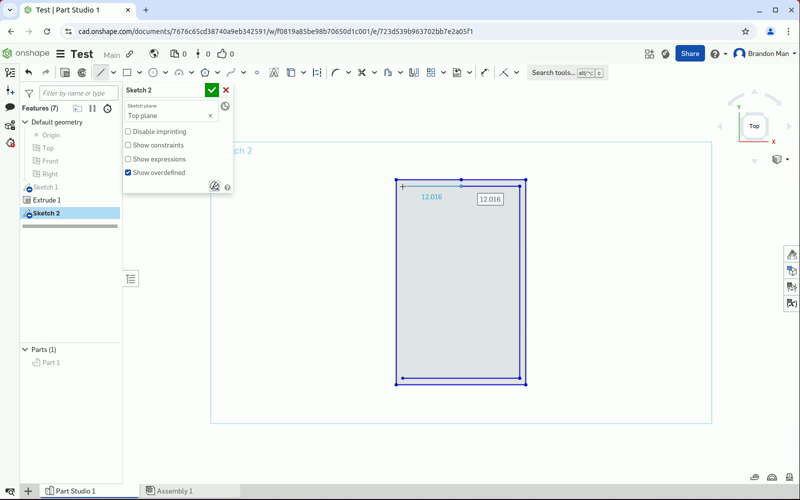
key_up(shift)
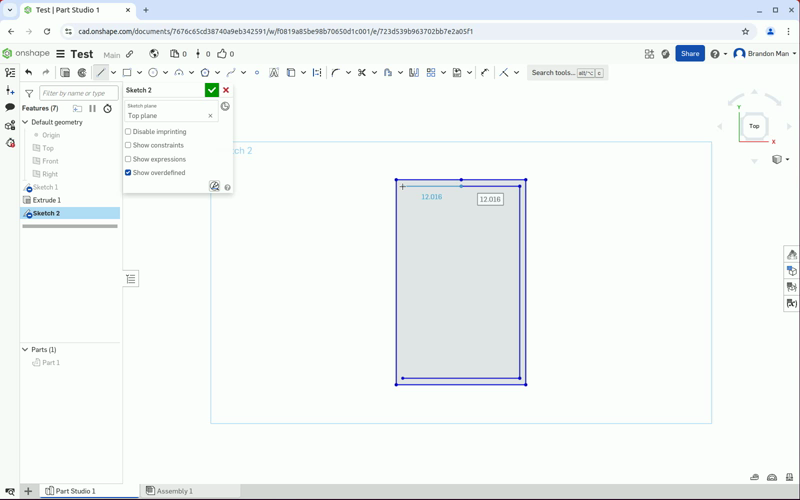
key_down(shift)
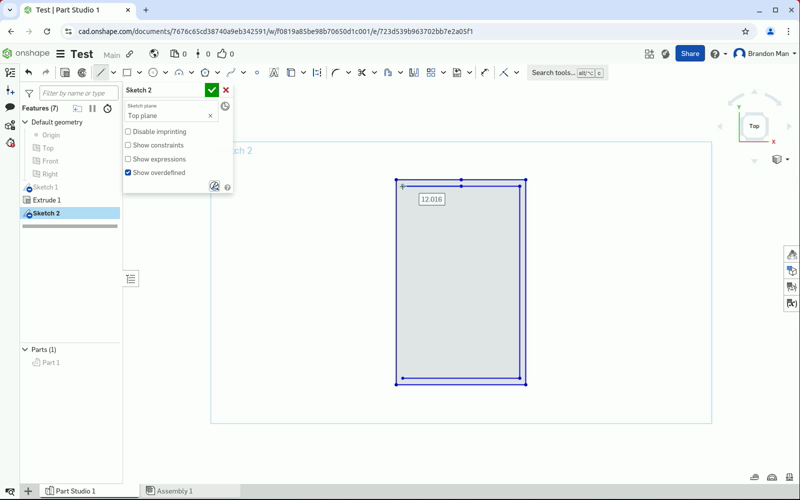
mouse_move(402, 378)
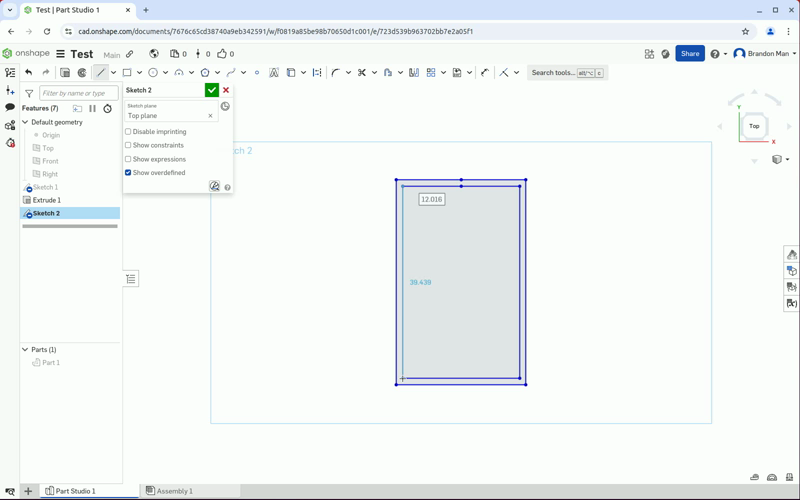
key_up(shift)
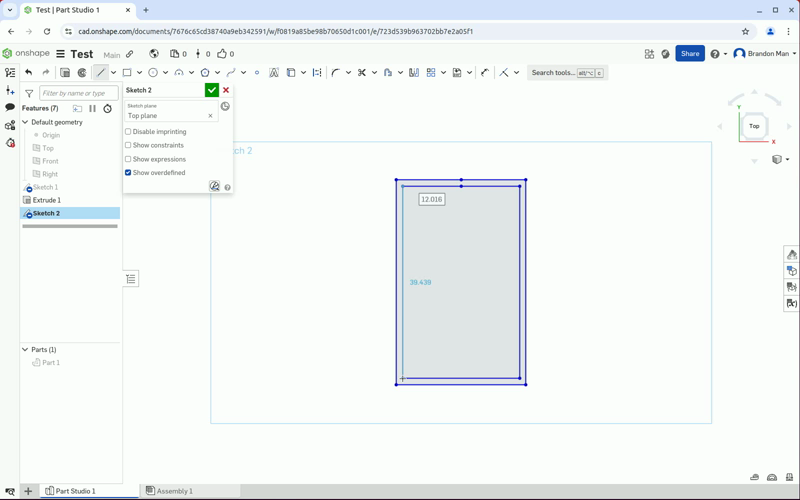
click(402, 378)
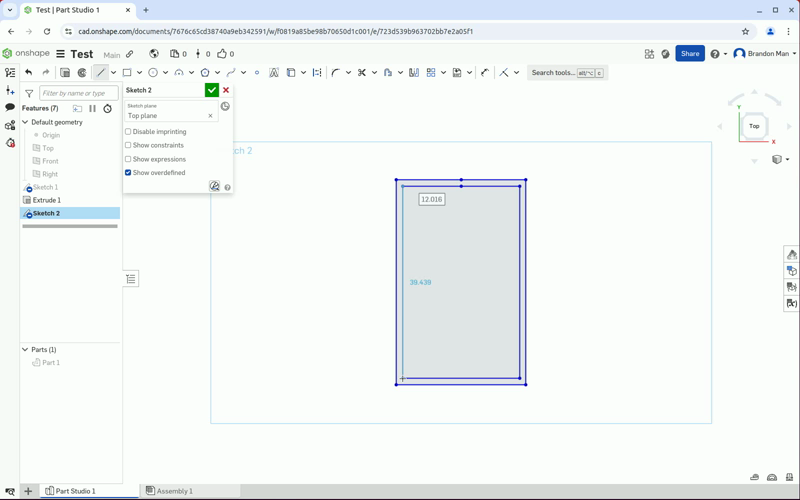
key(esc)
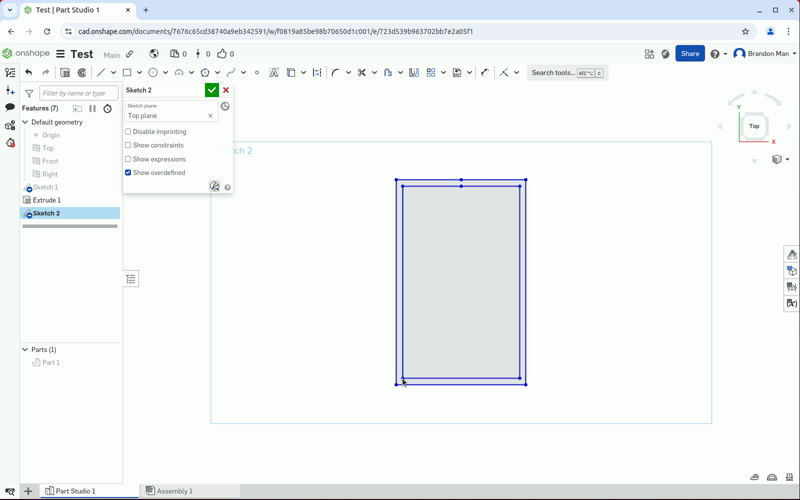
mouse_move(436, 182)
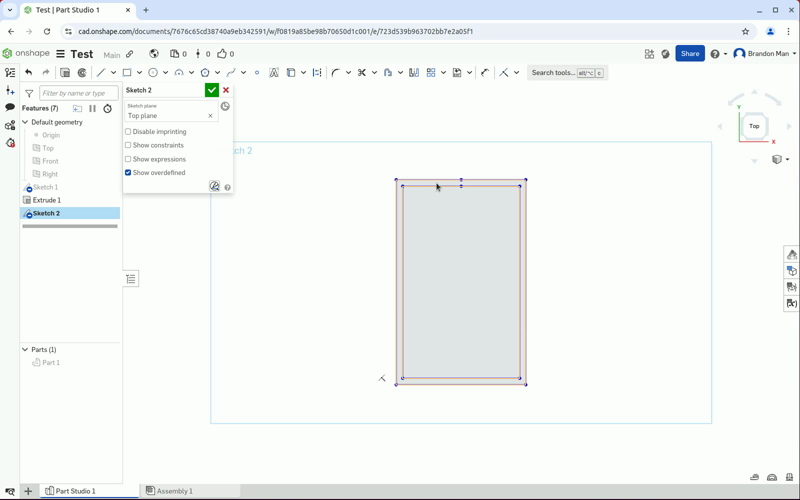
click(436, 182)
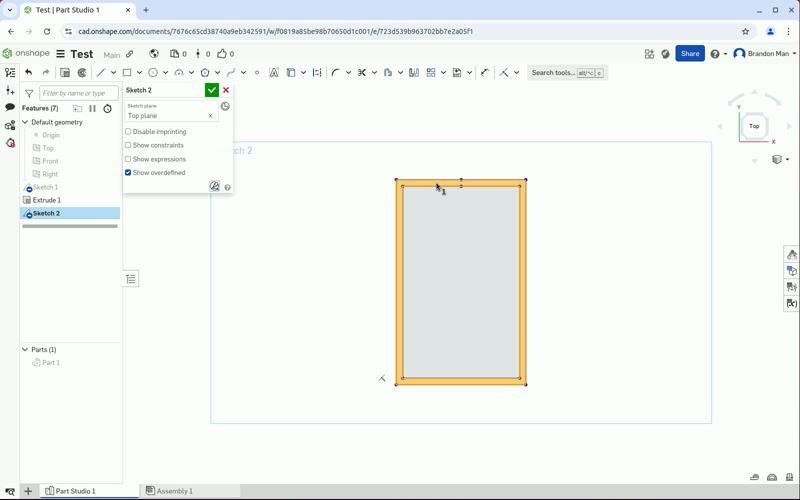
mouse_move(73, 352)
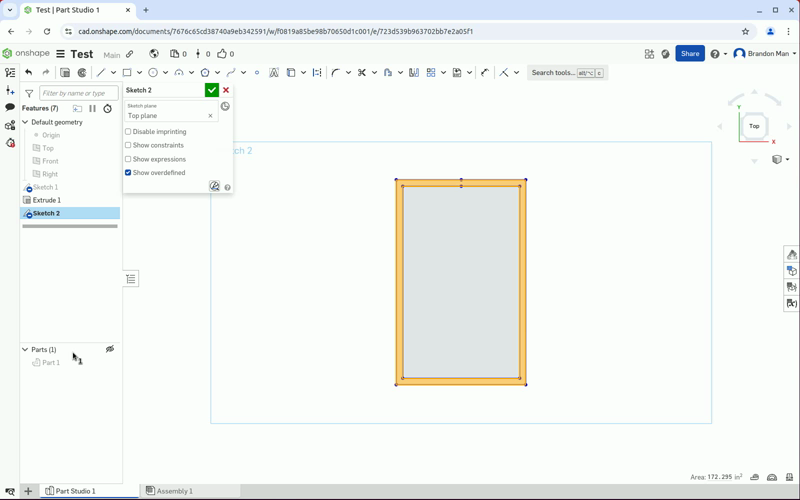
key(shift+y)
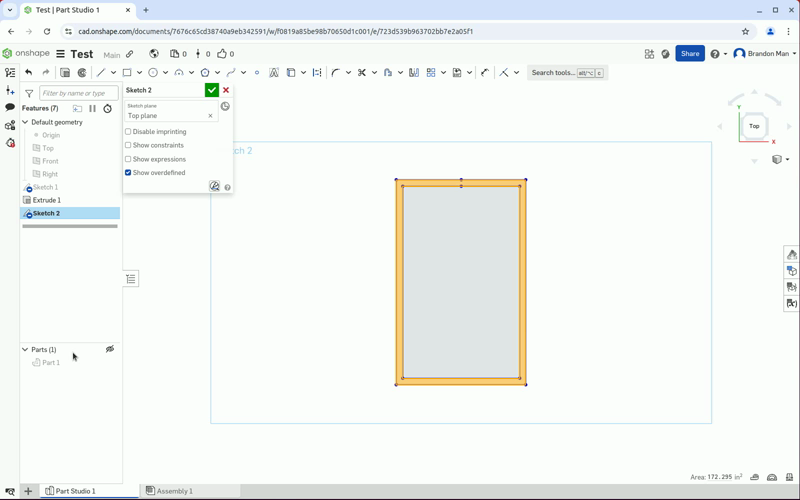
key(shift+e)
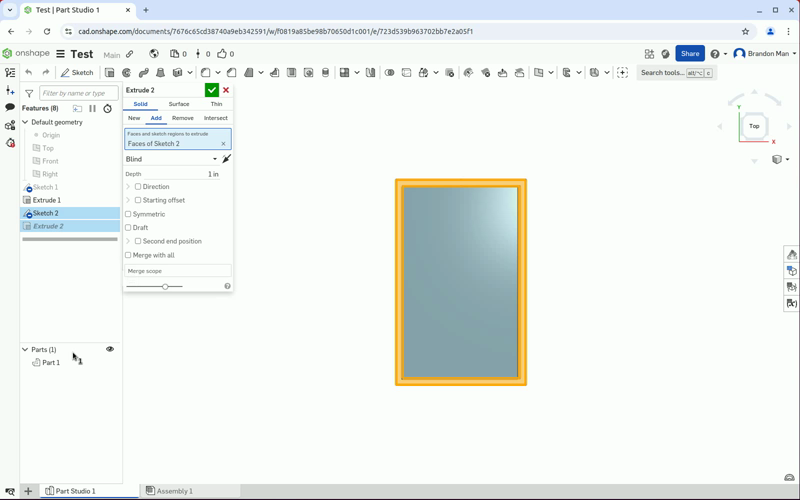
mouse_move(143, 106)
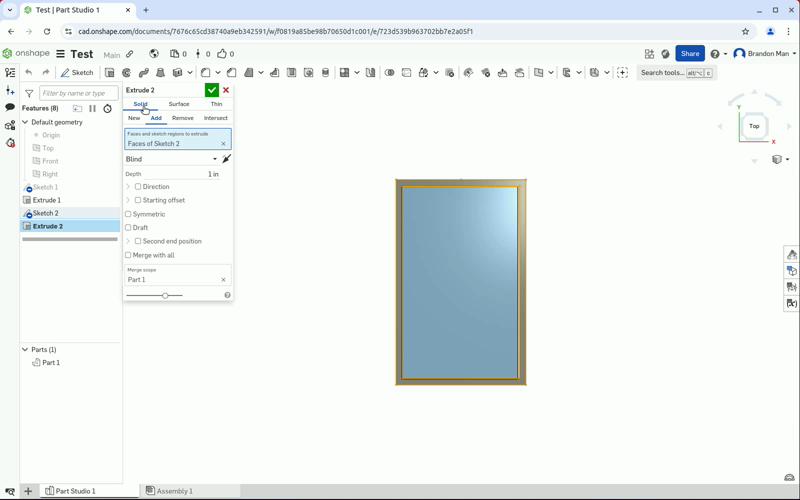
click(143, 106)
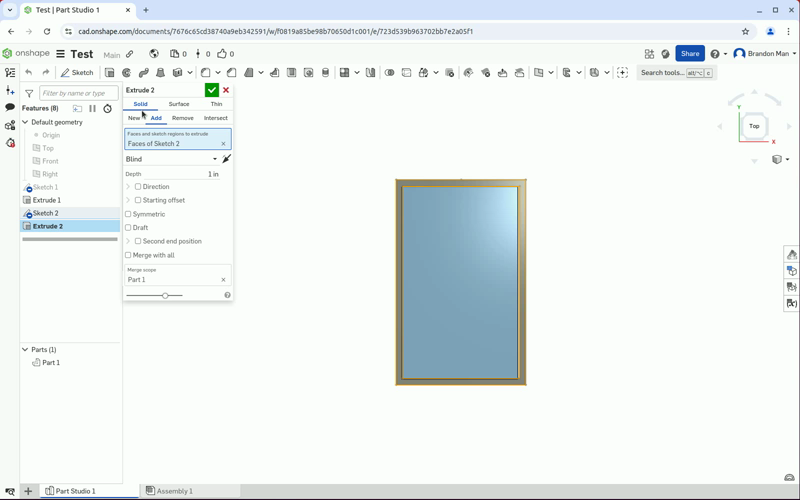
mouse_move(137, 120)
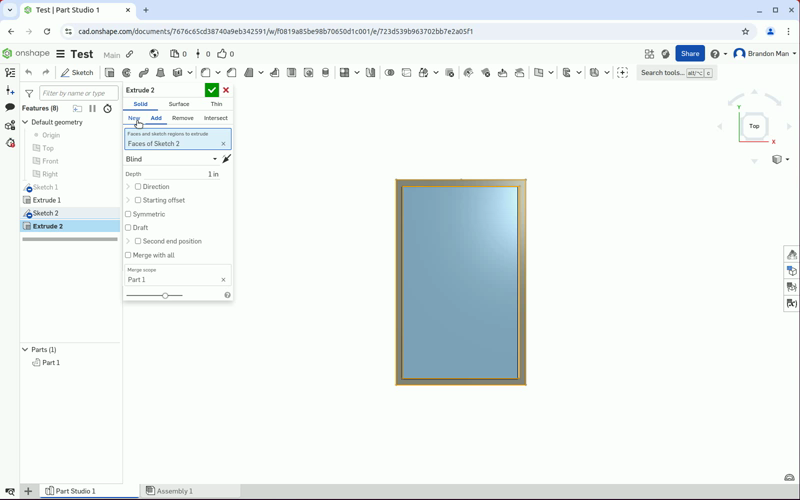
click(137, 120)
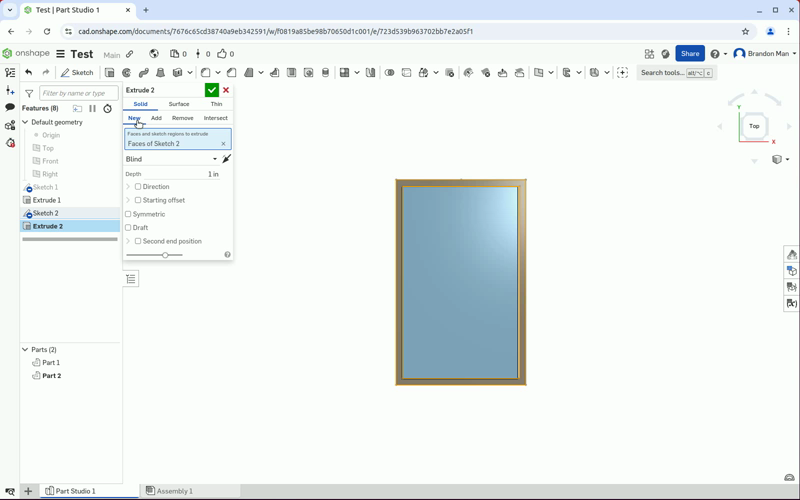
key(tab, 4)
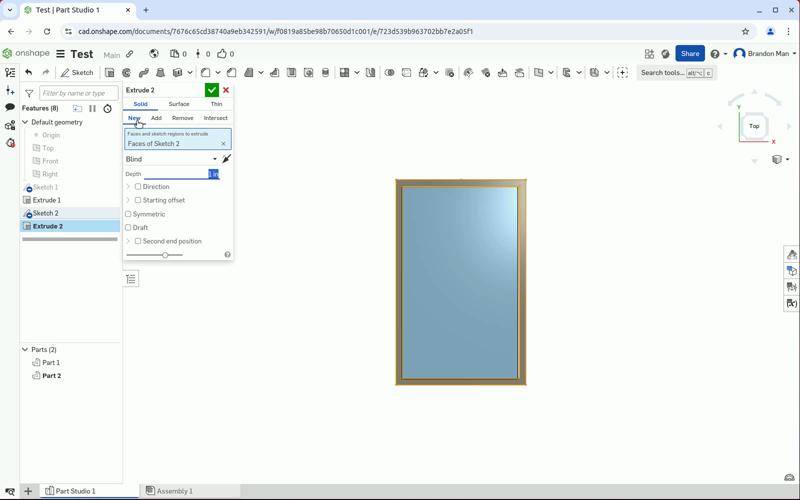
text(23.108)
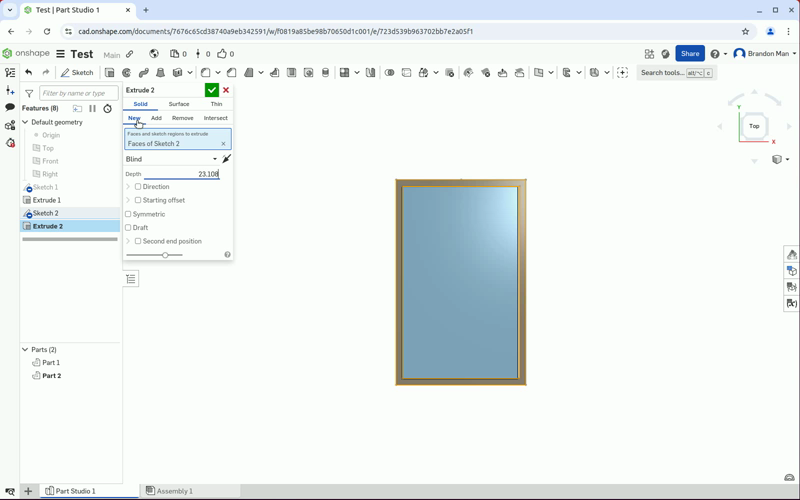
key(enter)
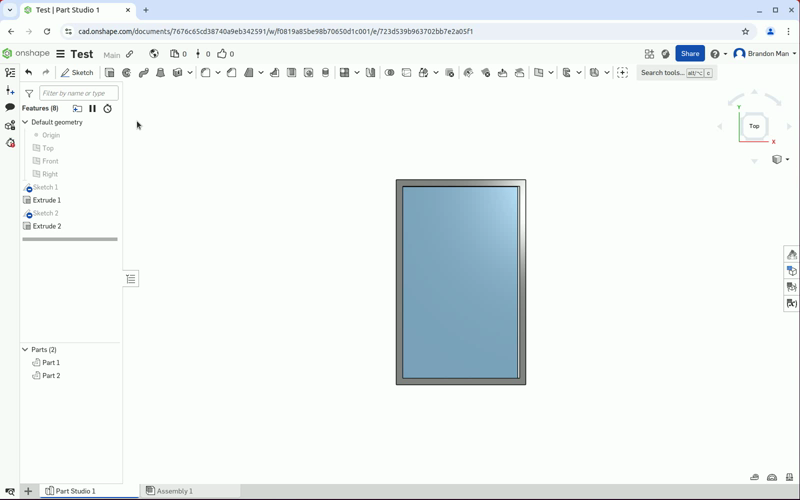
key(shift+h)
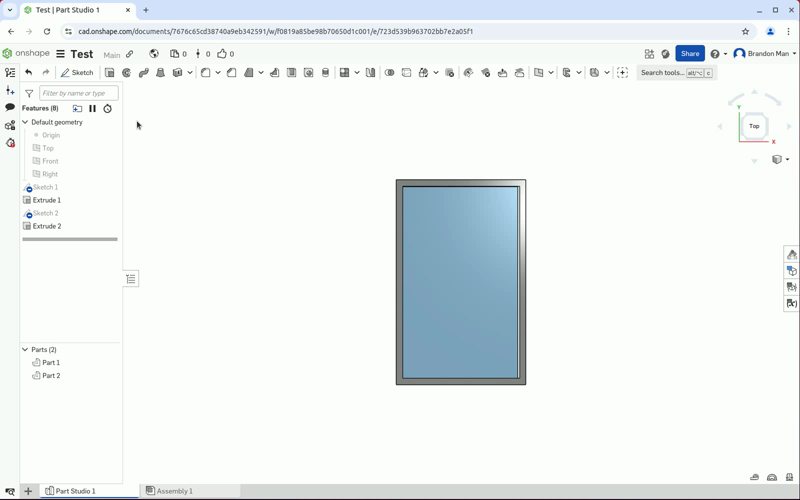
key(shift+h)
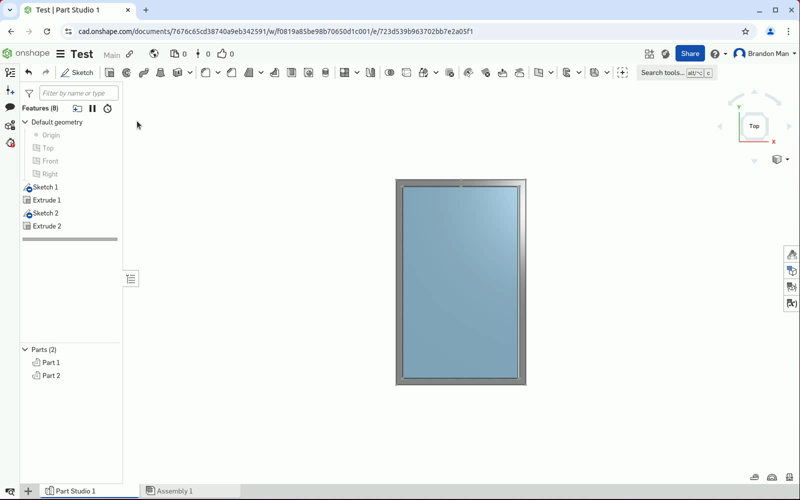
key(shift+7)
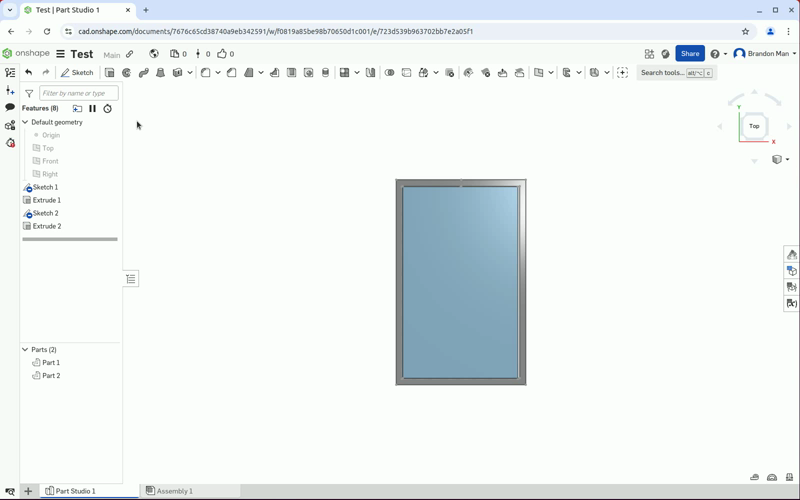
key(up, 3)
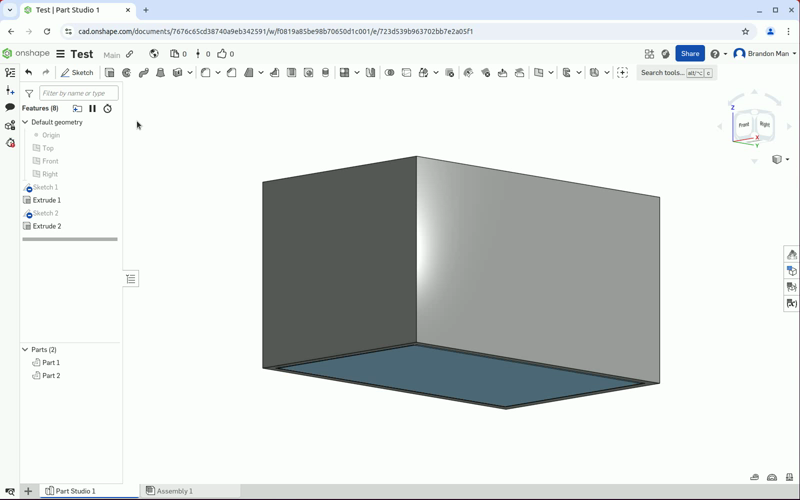
key(left, 3)
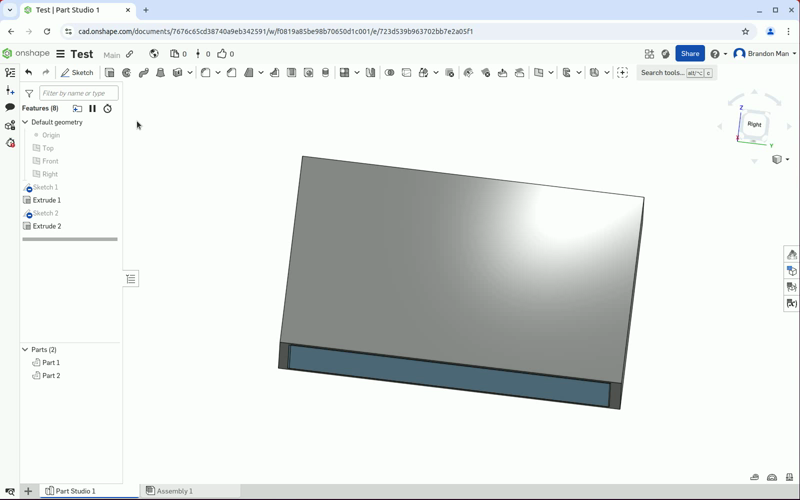
key(right, 3)
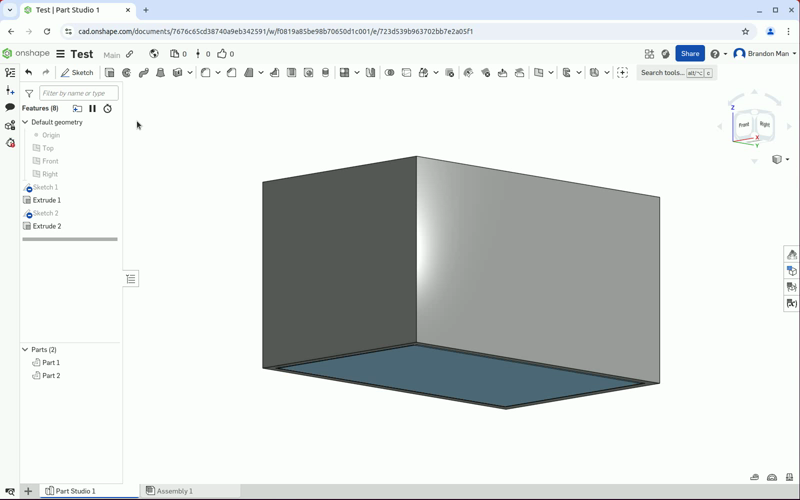
key(down, 3)
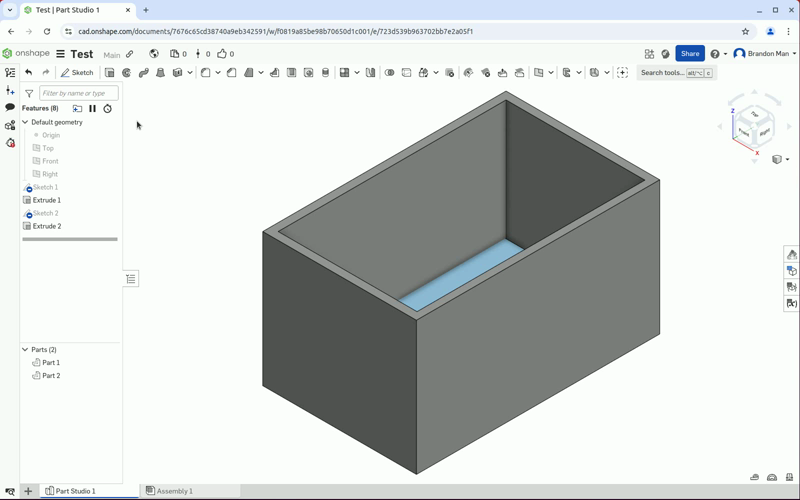
mouse_move(73, 189)
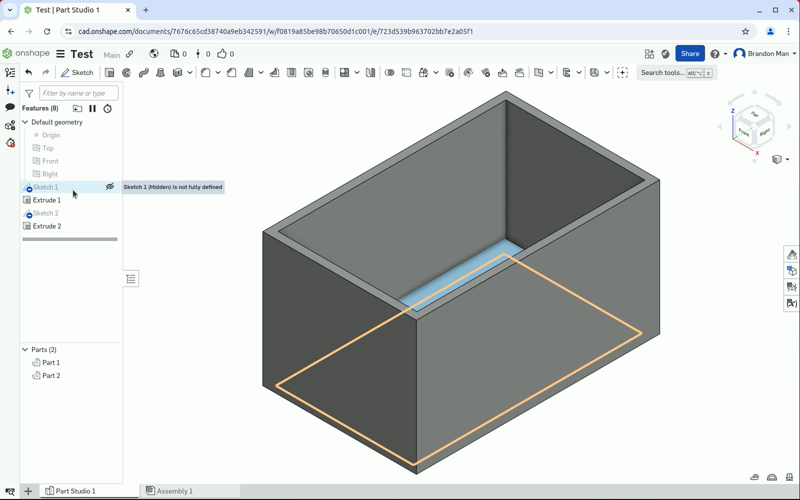
click(73, 189)